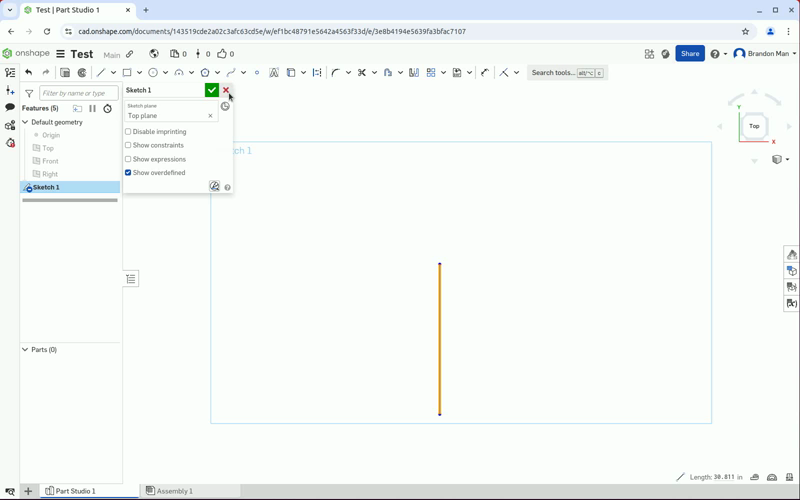
key(shift+h)
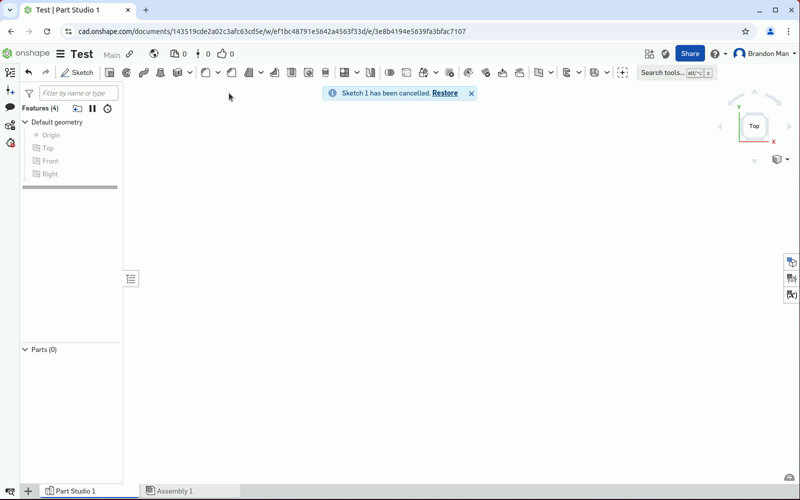
mouse_move(73, 352)
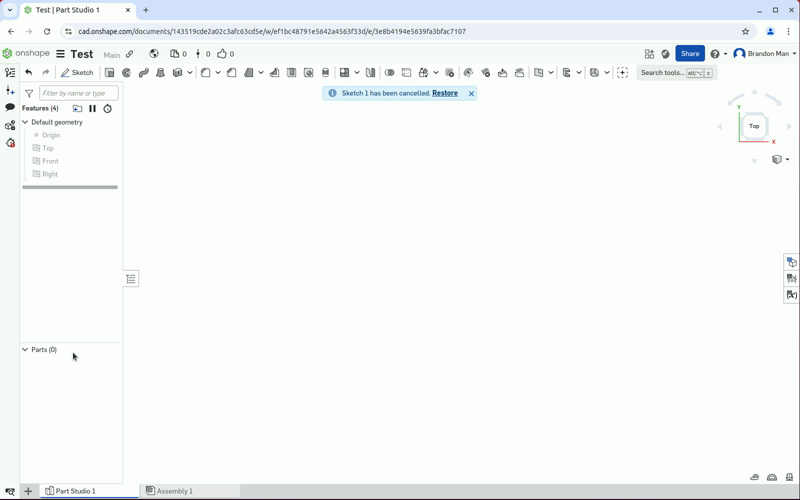
key(y)
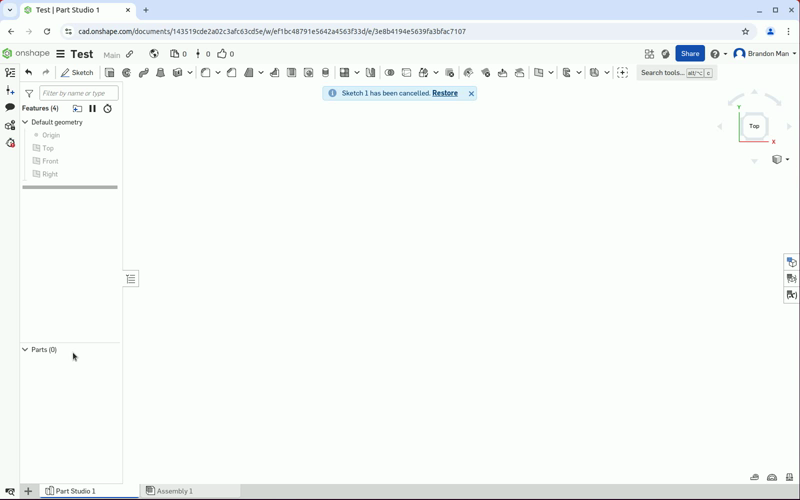
key(shift+p)
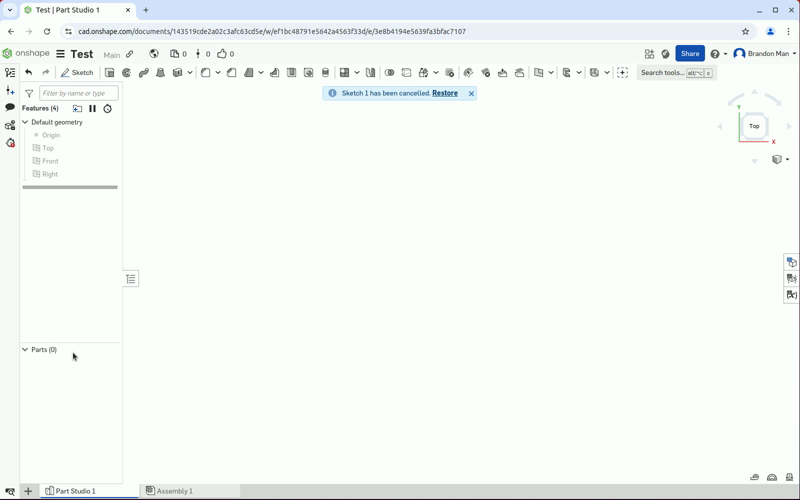
key(space)
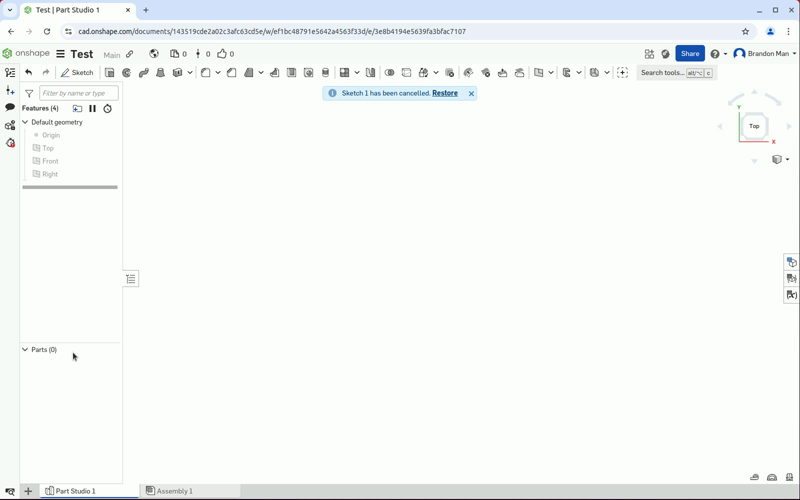
key_down(shift)
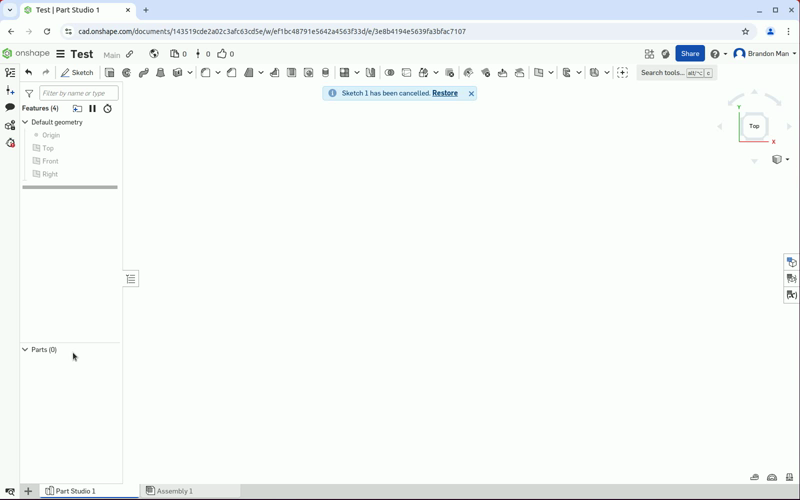
key(up)
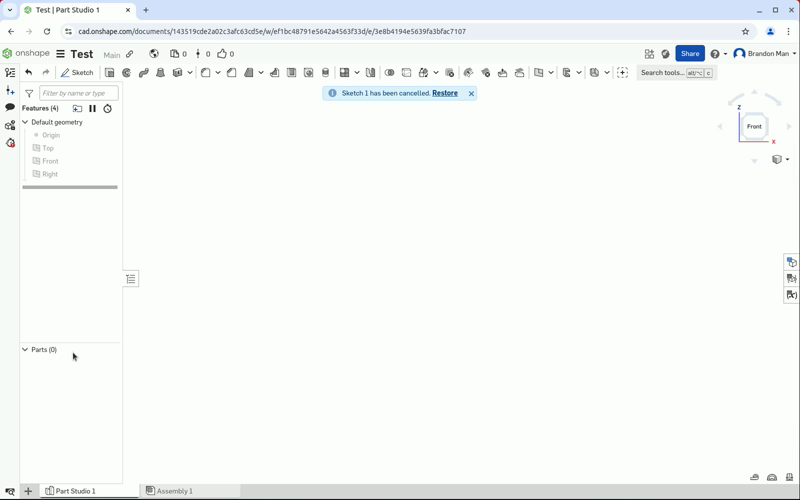
key_up(shift)
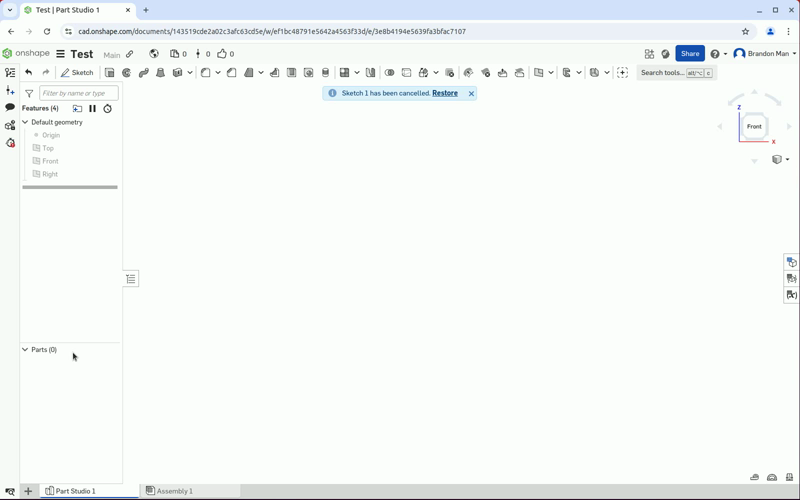
mouse_move(73, 352)
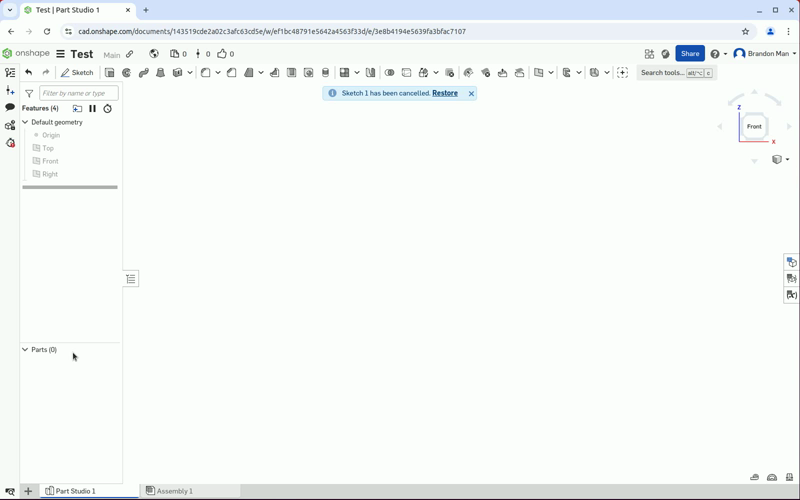
key(shift+y)
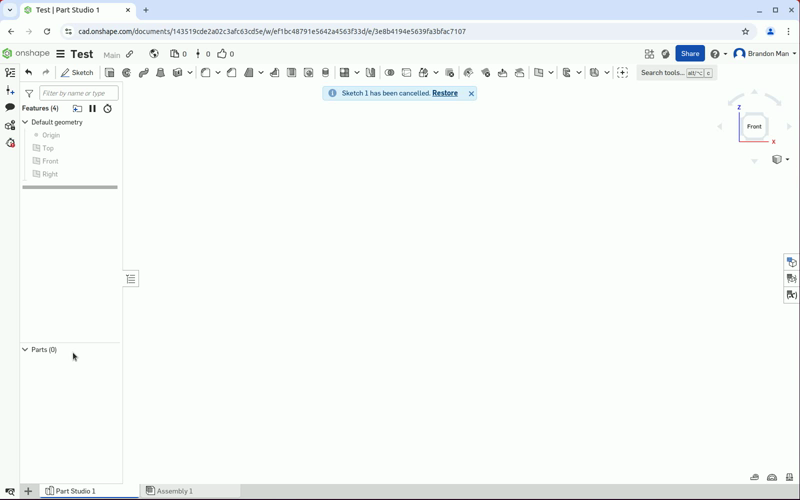
key(shift+s)
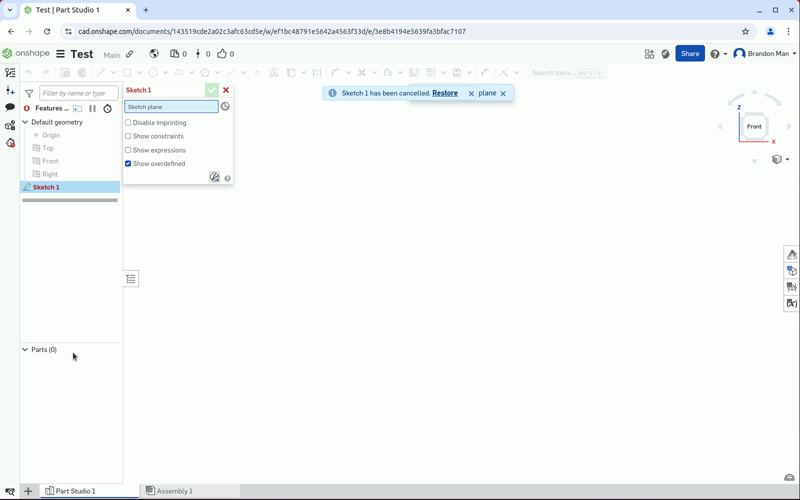
mouse_move(73, 163)
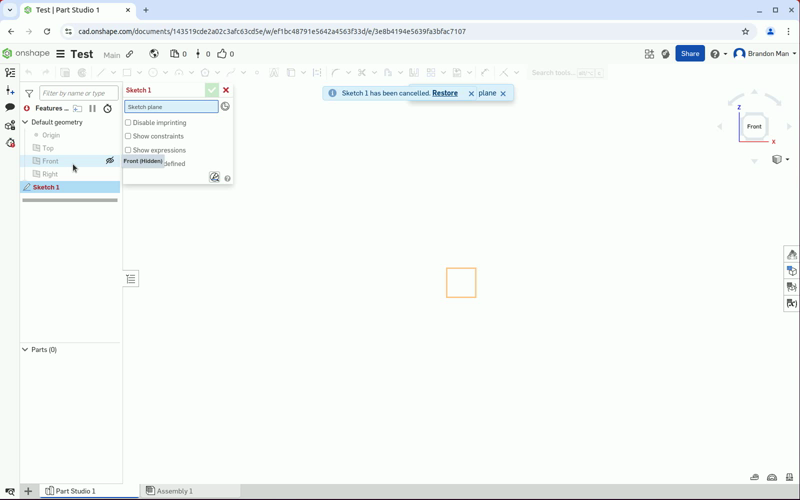
click(73, 163)
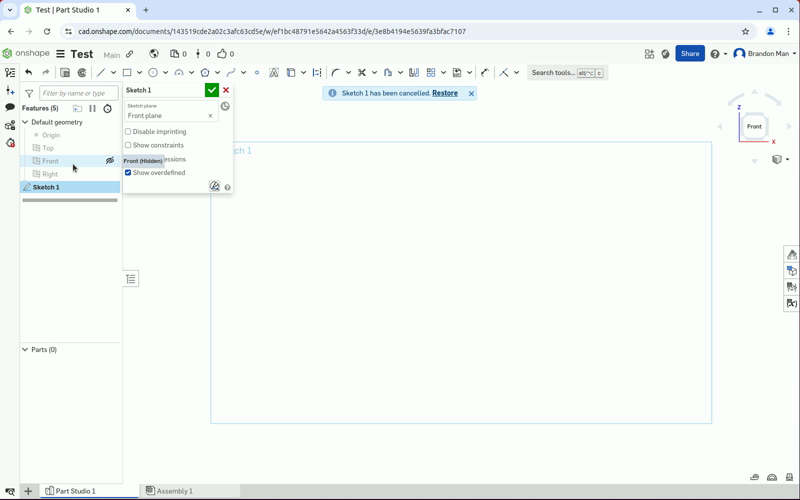
mouse_move(73, 352)
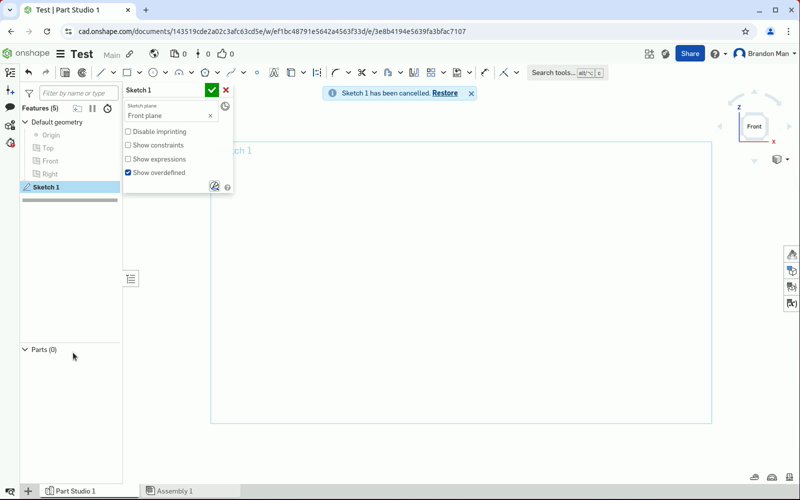
key(y)
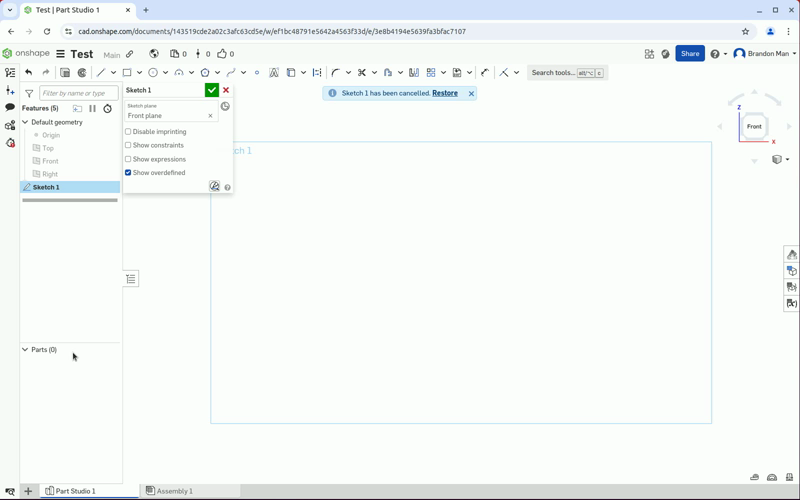
key(l)
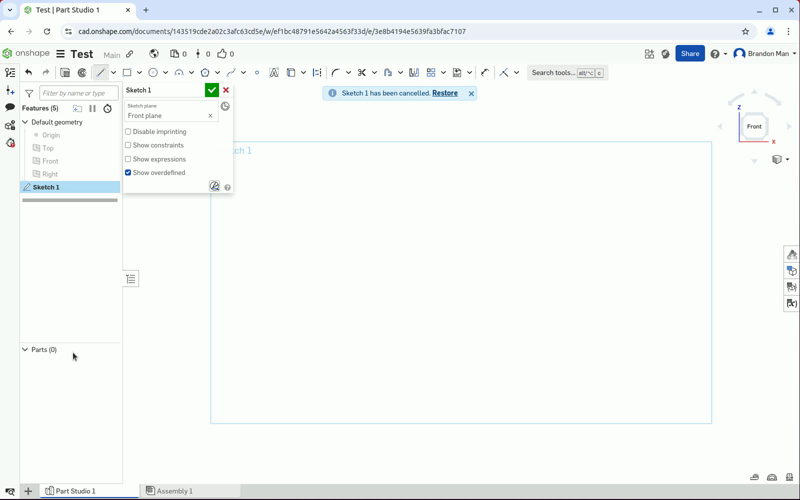
key_down(shift)
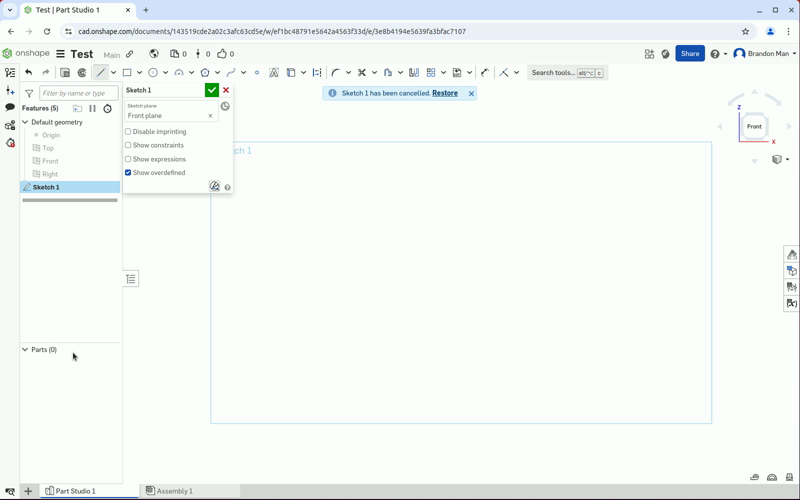
mouse_move(460, 282)
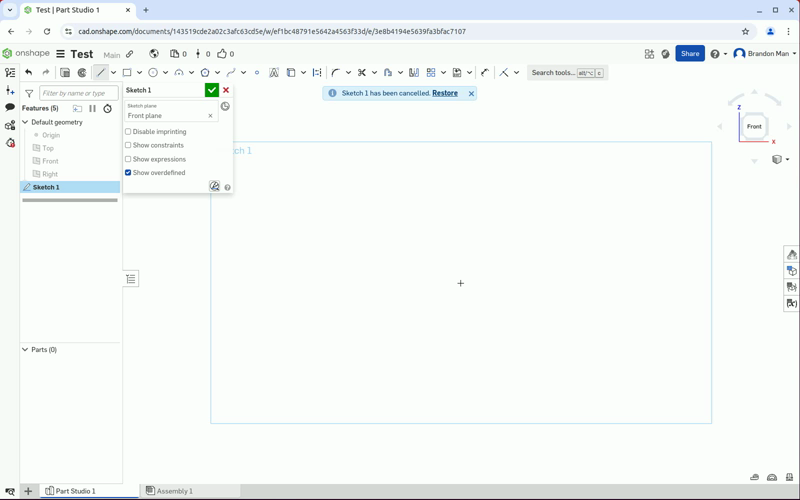
click(460, 282)
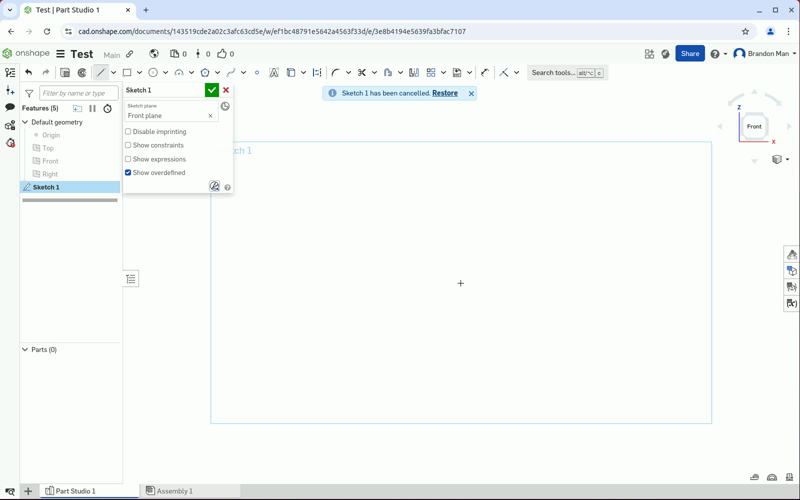
key_up(shift)
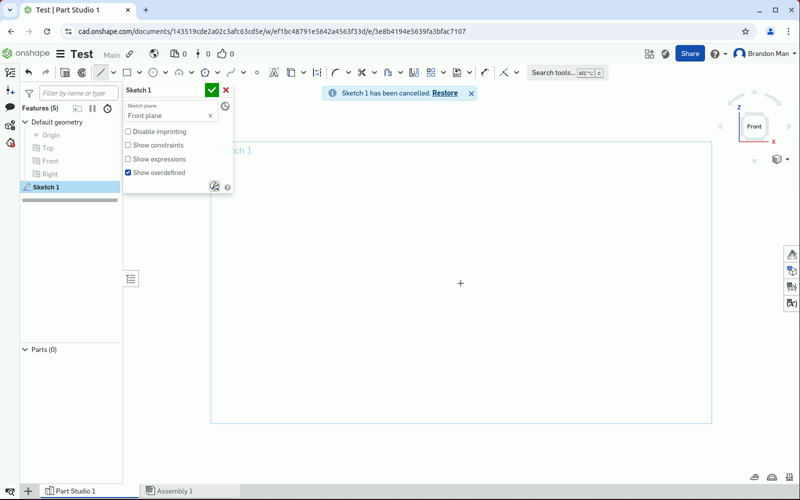
key_down(shift)
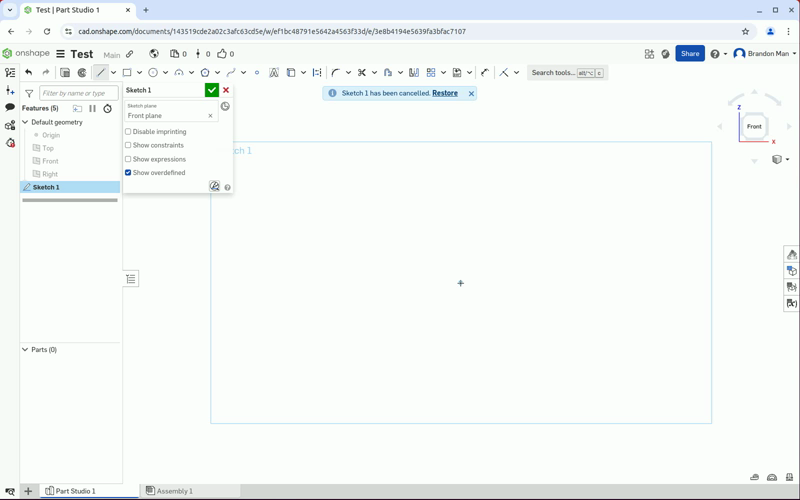
mouse_move(573, 282)
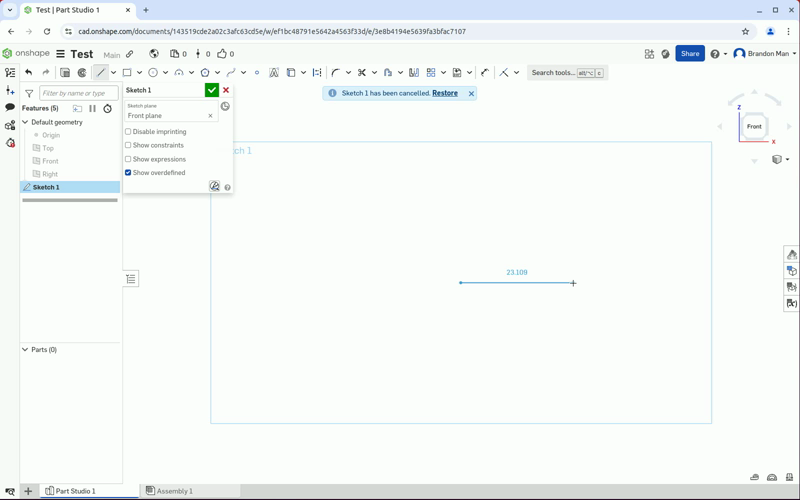
click(573, 282)
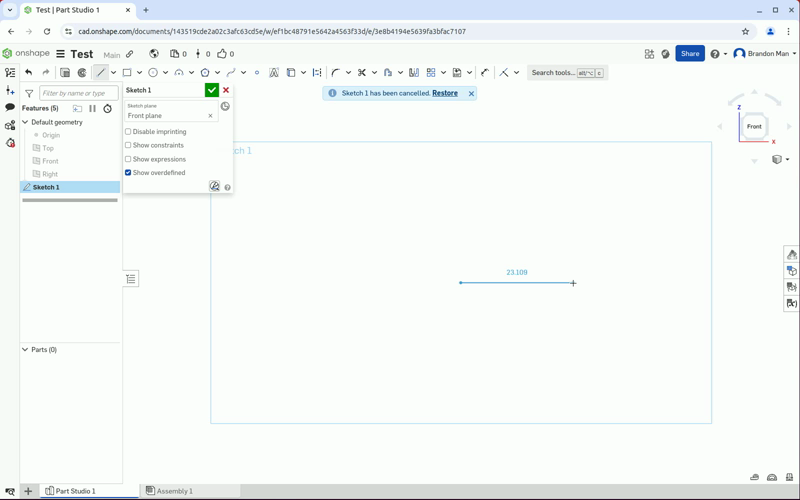
key_up(shift)
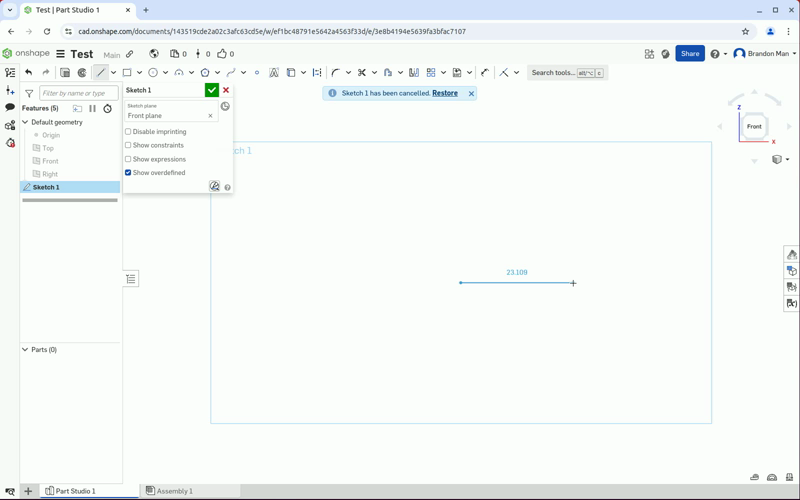
key_down(shift)
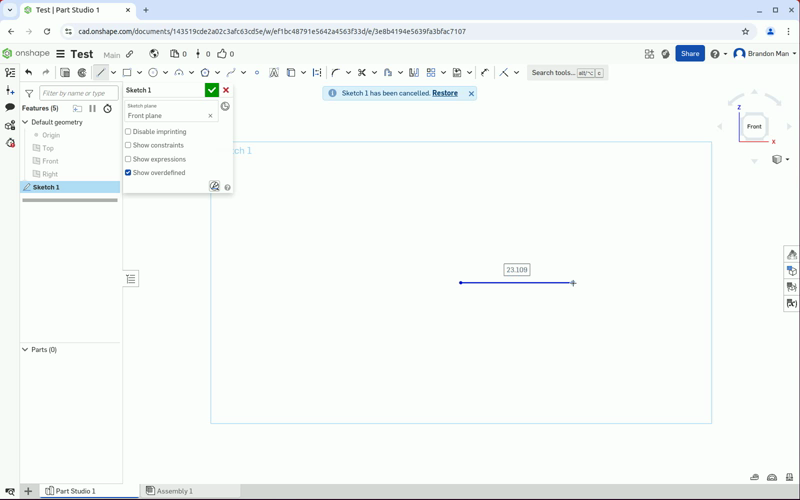
mouse_move(573, 215)
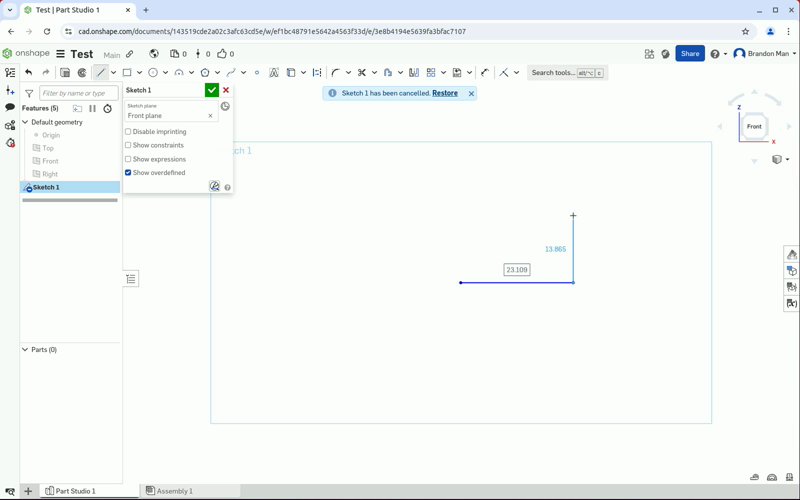
click(573, 215)
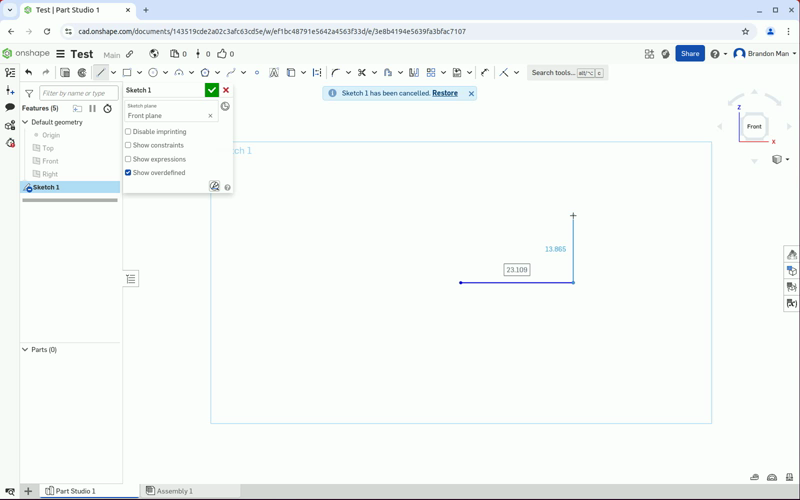
key_up(shift)
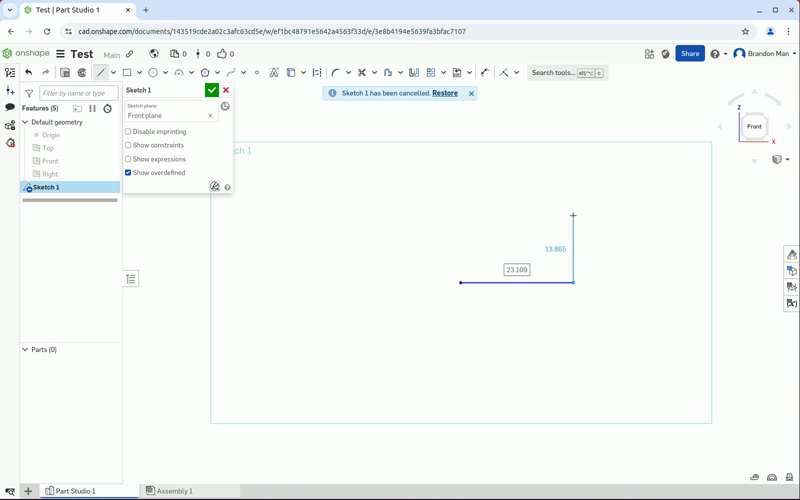
key_down(shift)
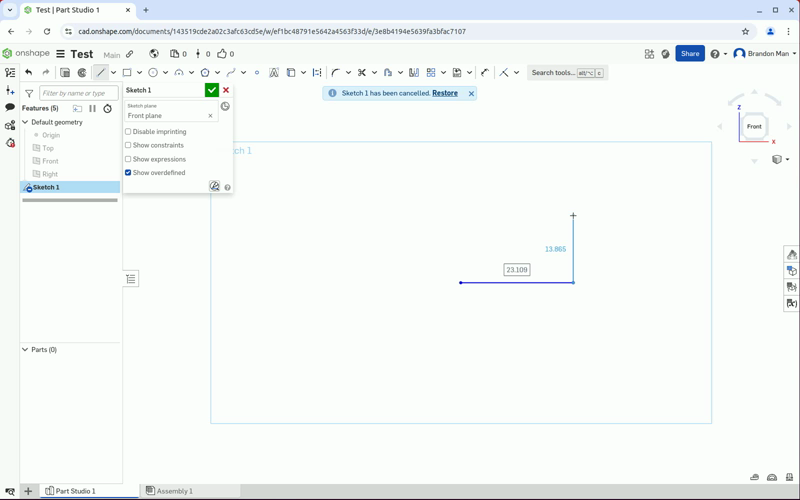
mouse_move(460, 215)
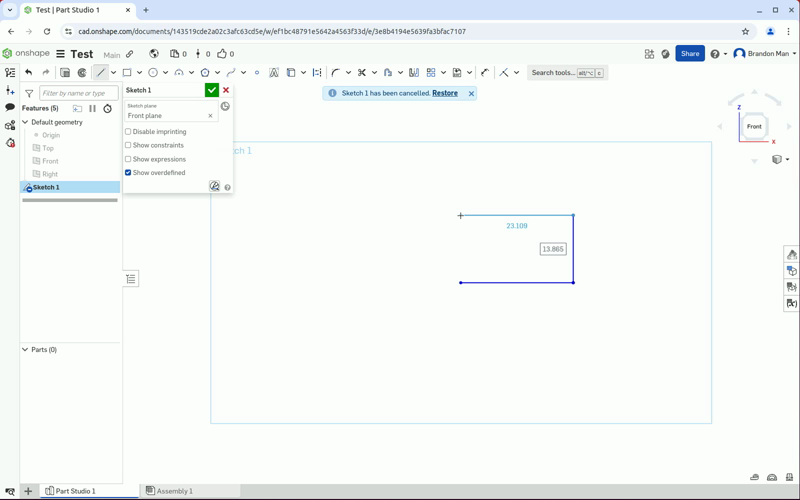
click(460, 215)
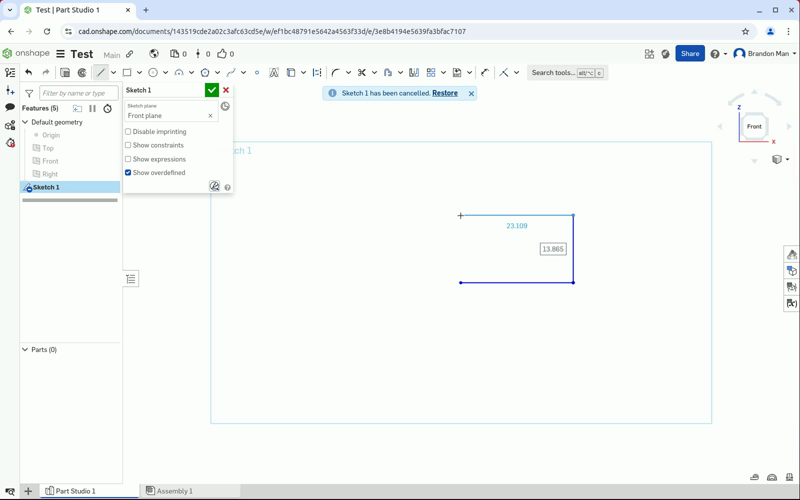
key_up(shift)
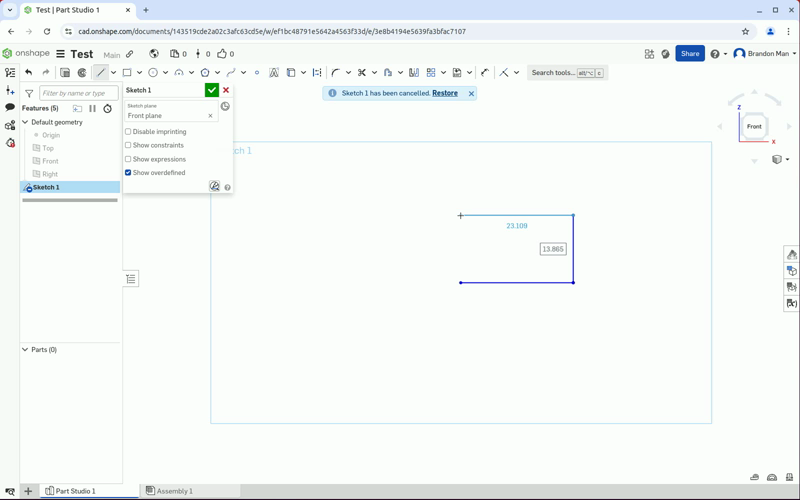
key_down(shift)
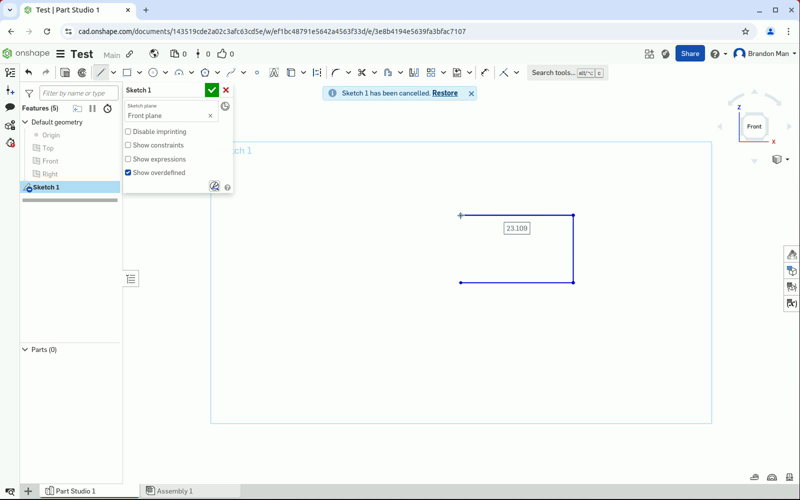
mouse_move(460, 282)
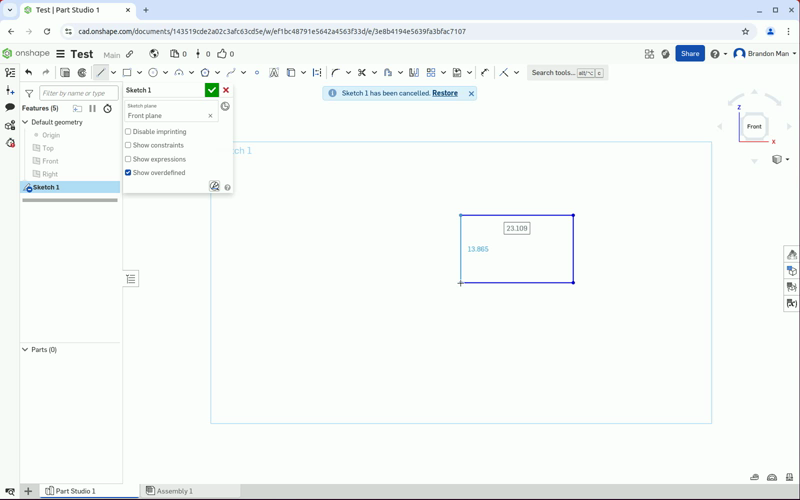
key_up(shift)
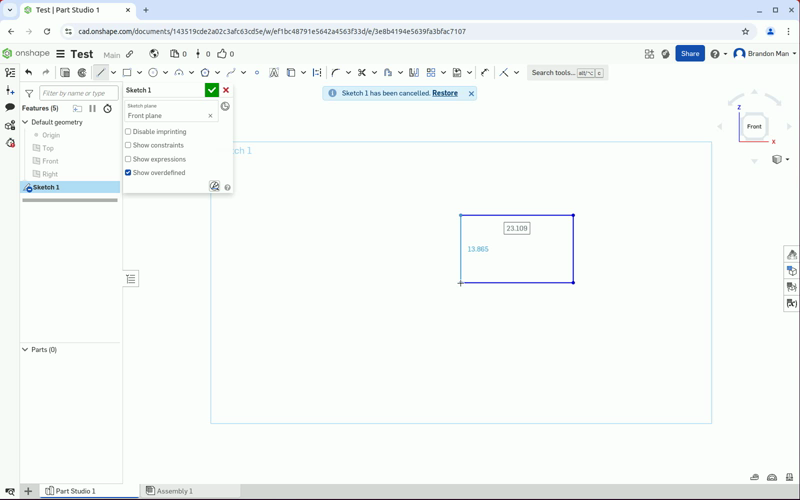
click(460, 282)
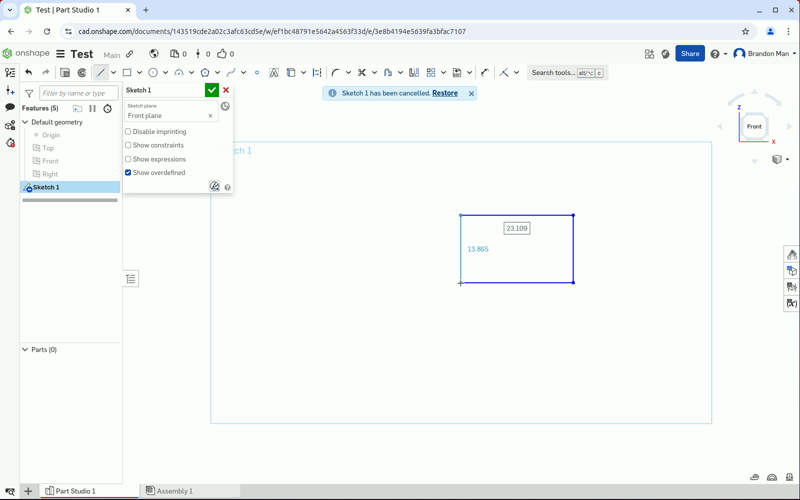
key(esc)
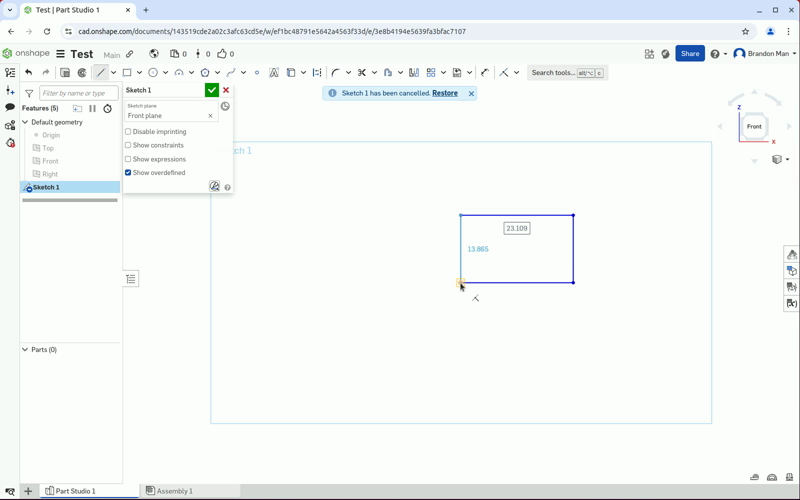
mouse_move(483, 226)
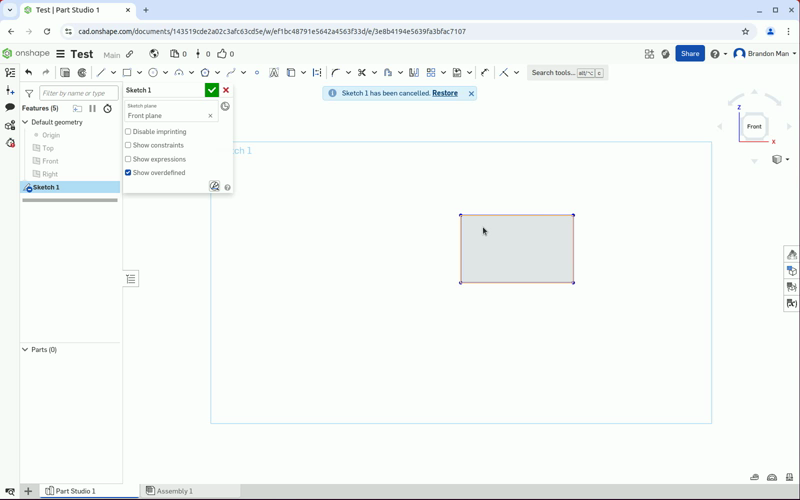
click(483, 226)
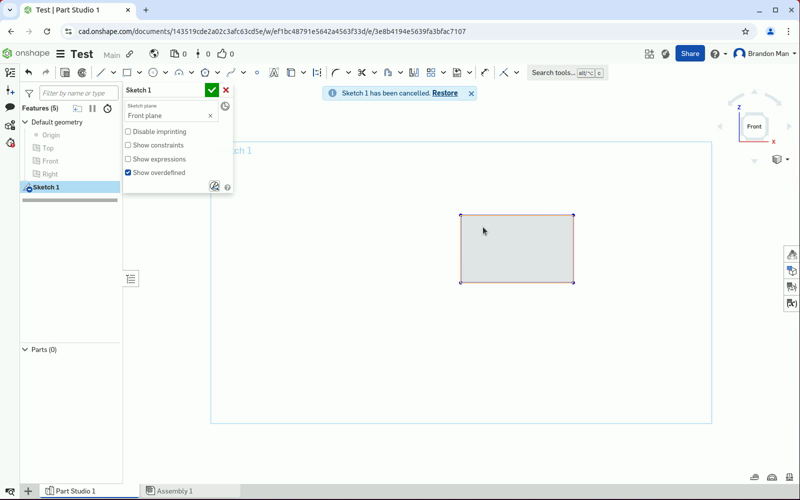
mouse_move(73, 352)
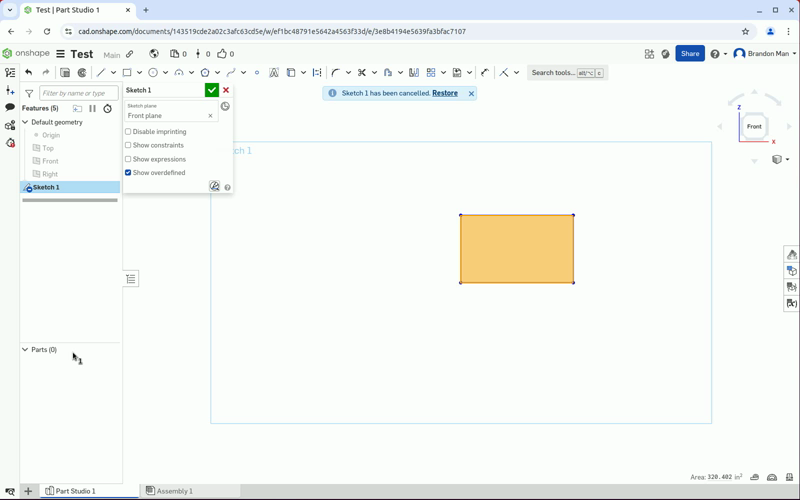
key(shift+y)
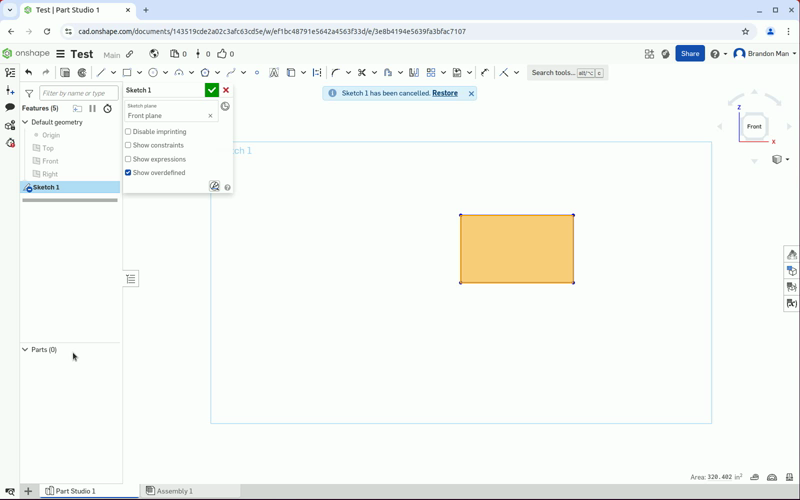
key(shift+e)
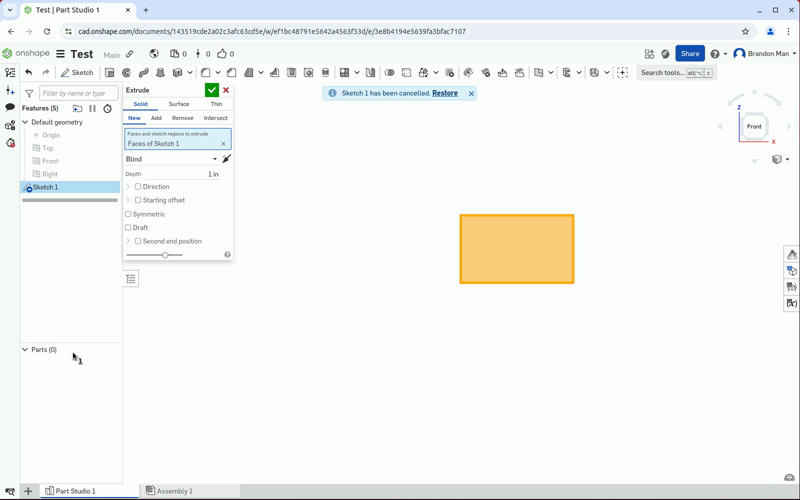
mouse_move(143, 106)
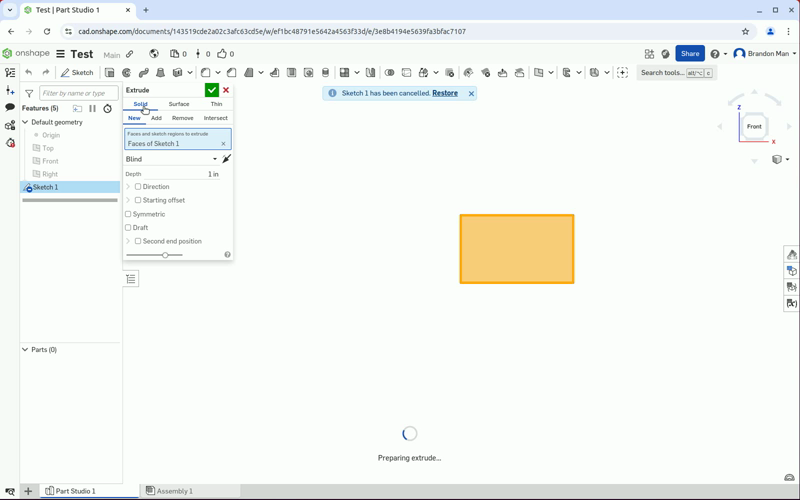
click(143, 106)
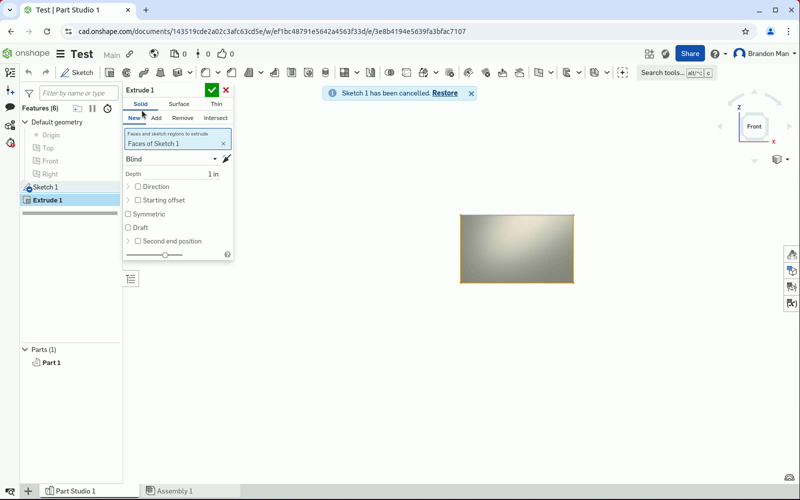
mouse_move(137, 120)
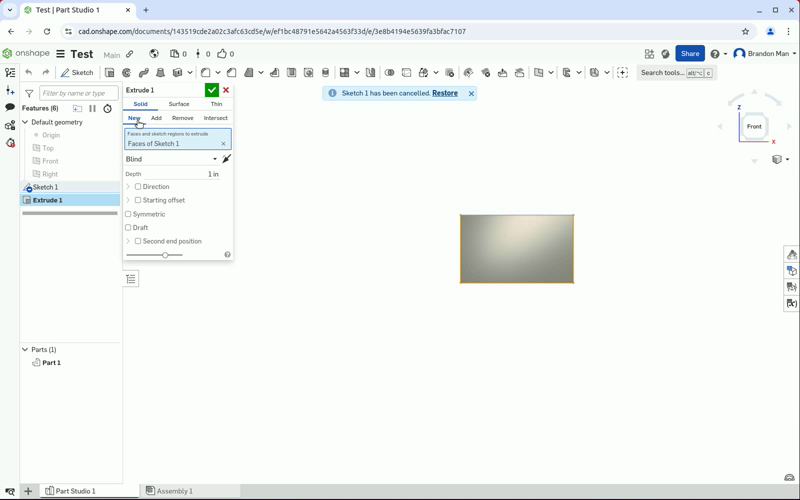
click(137, 120)
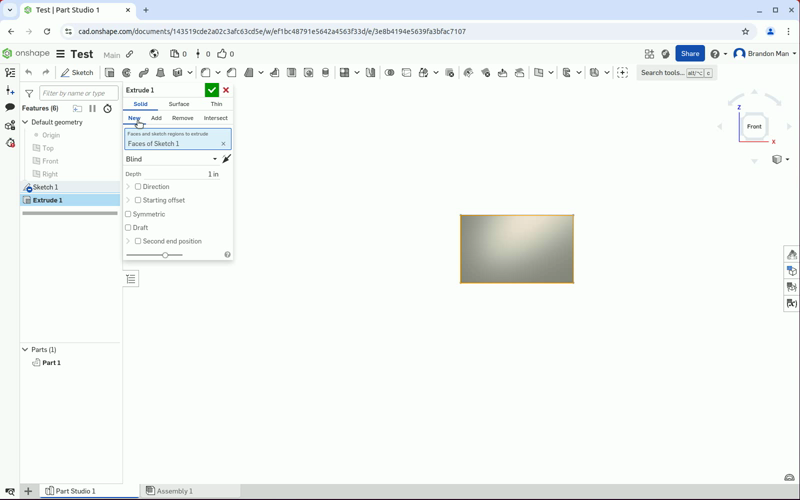
key(tab, 4)
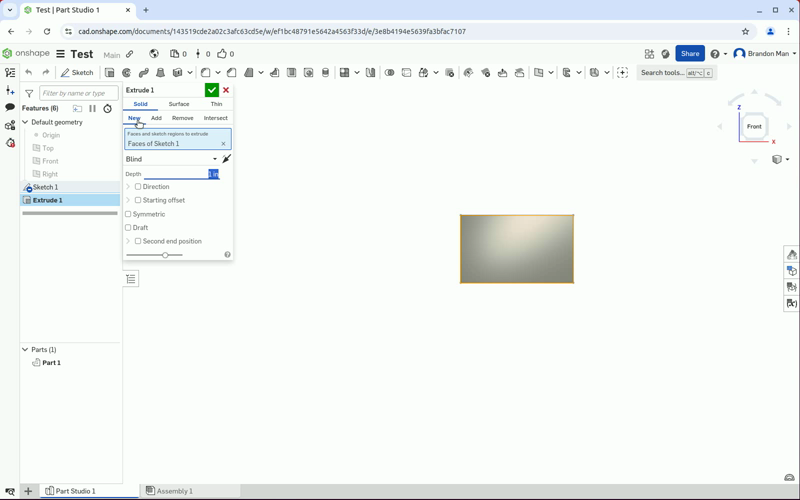
text(9.147)
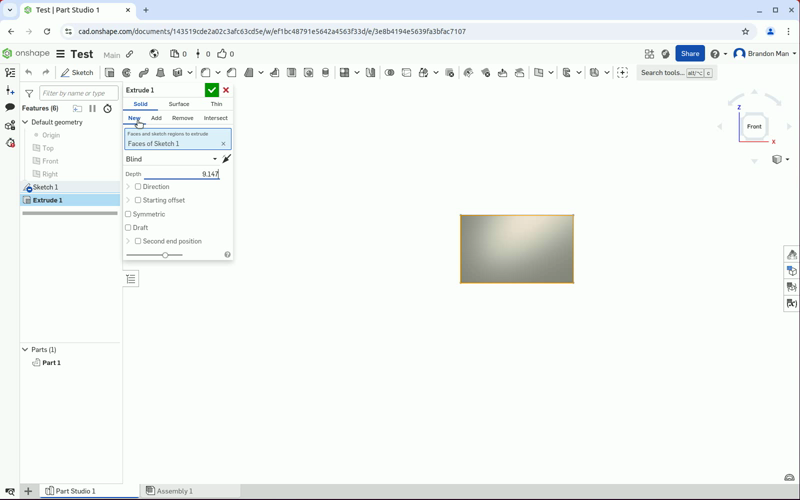
key(enter)
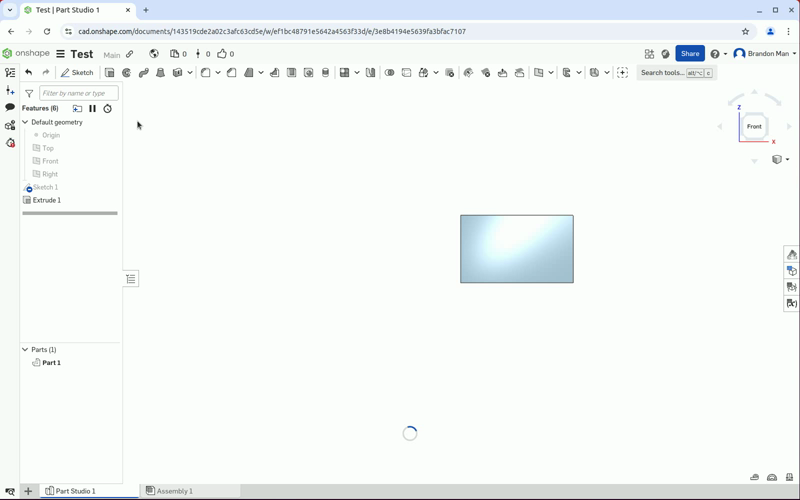
key(shift+h)
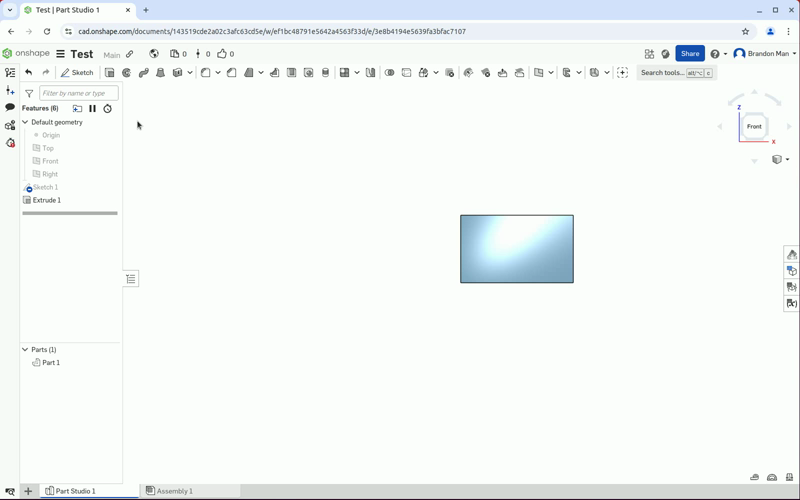
key(shift+h)
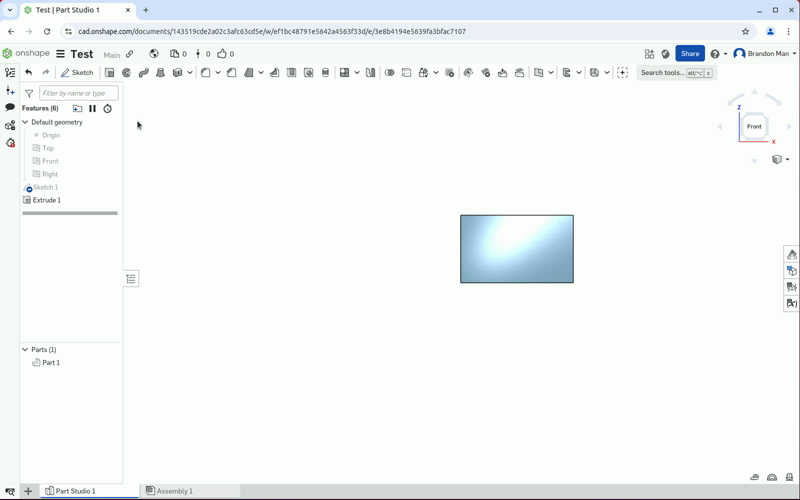
mouse_move(73, 189)
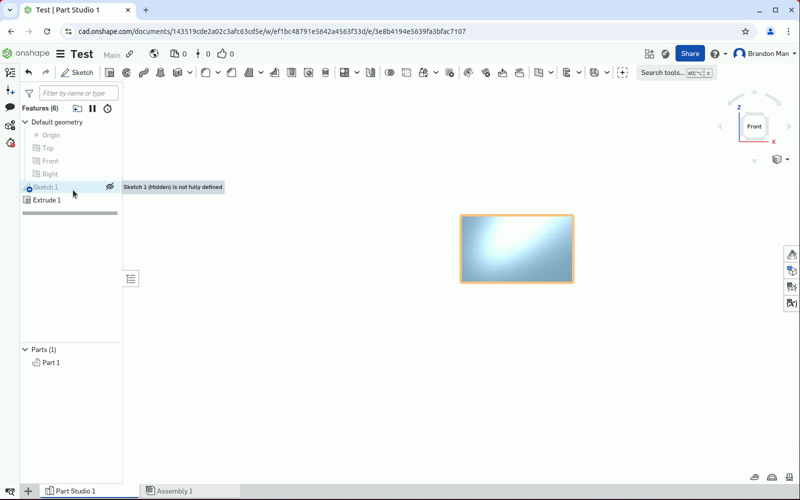
click(73, 189)
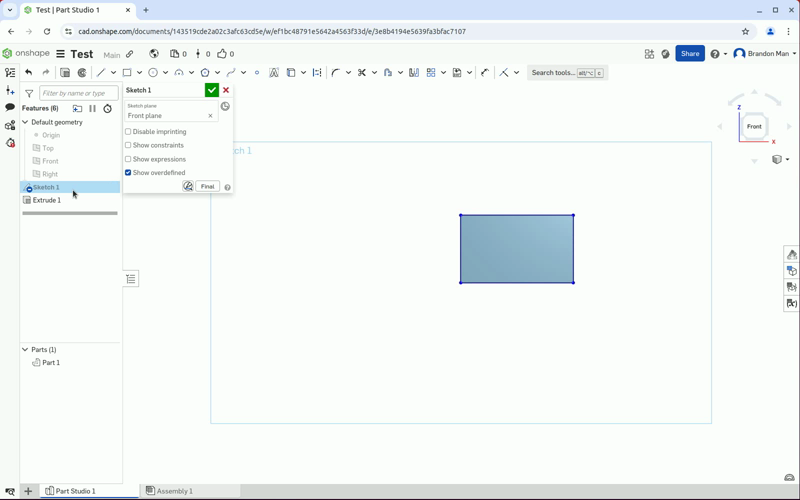
mouse_move(229, 92)
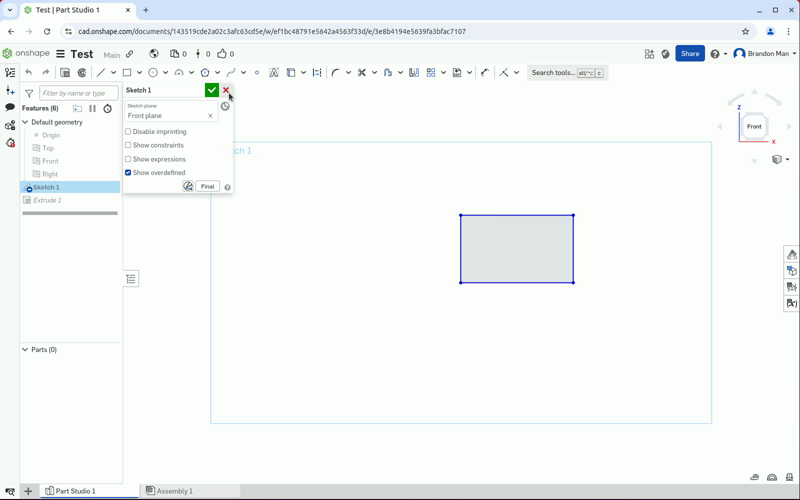
click(229, 92)
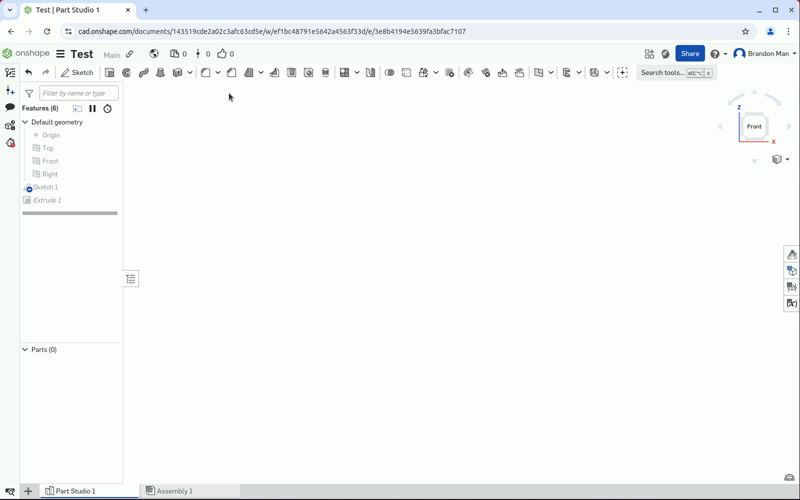
mouse_move(541, 75)
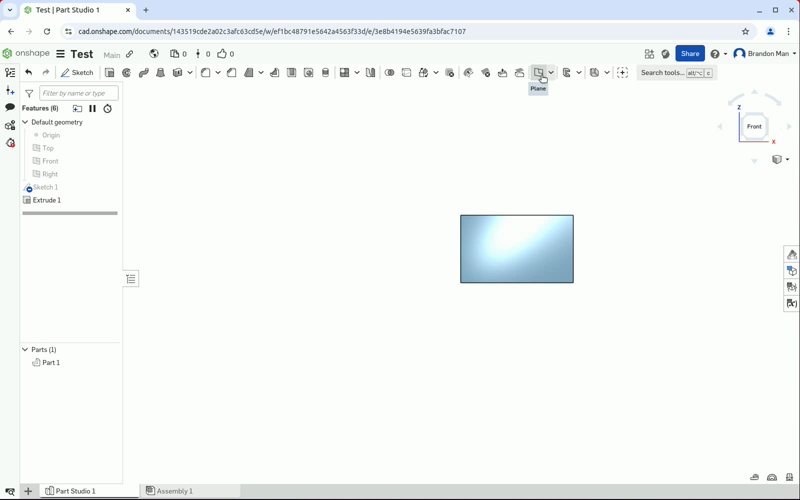
click(541, 75)
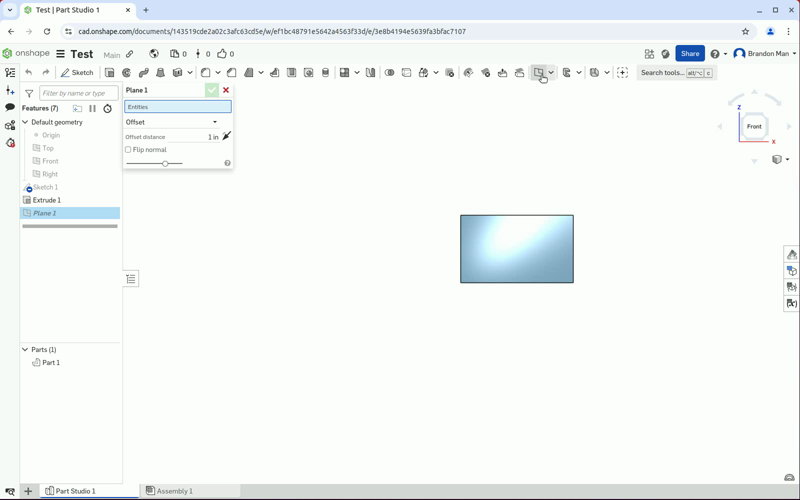
mouse_move(73, 163)
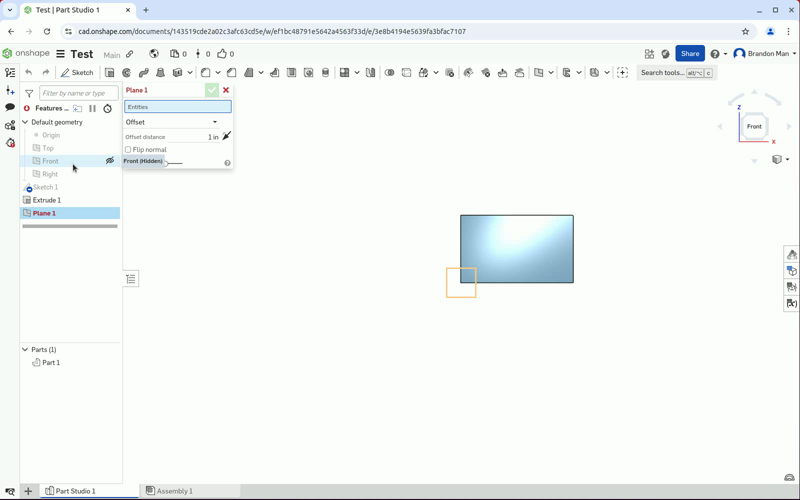
click(73, 163)
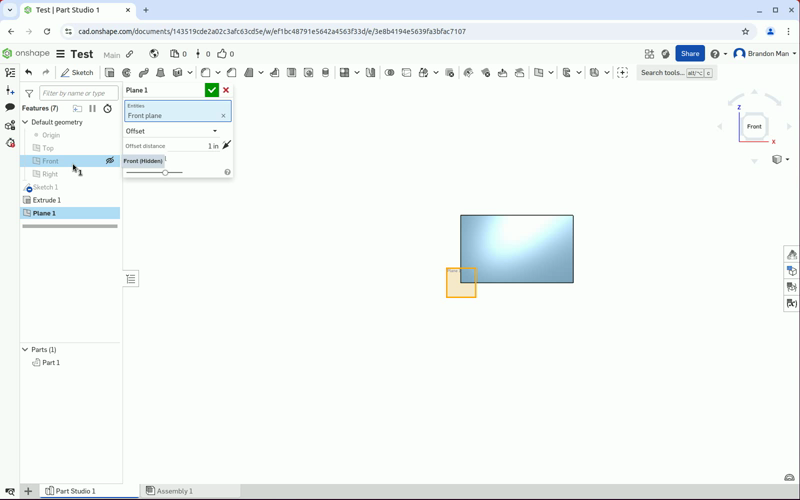
key(tab, 2)
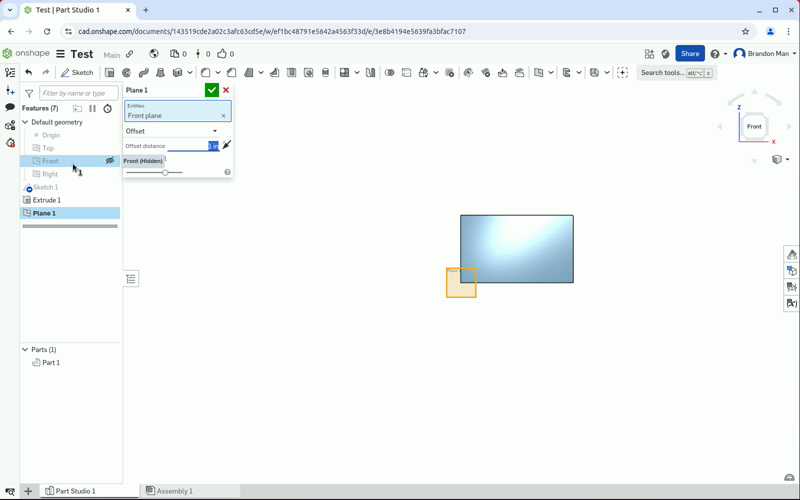
text(9.151)
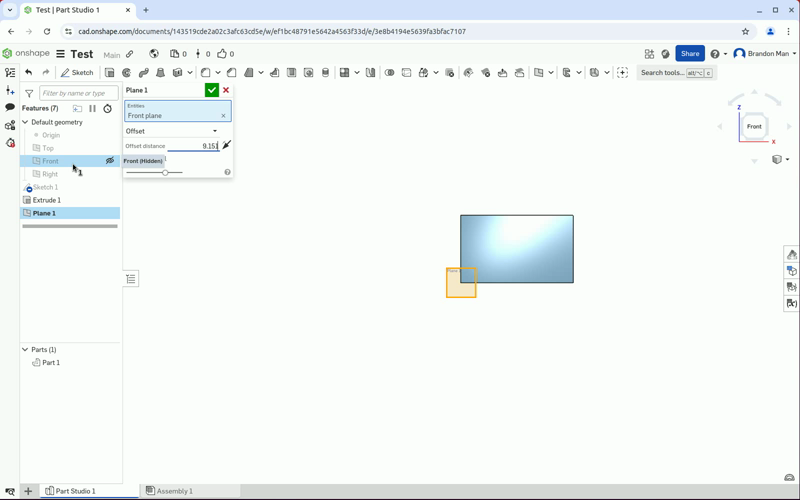
key(enter, 2)
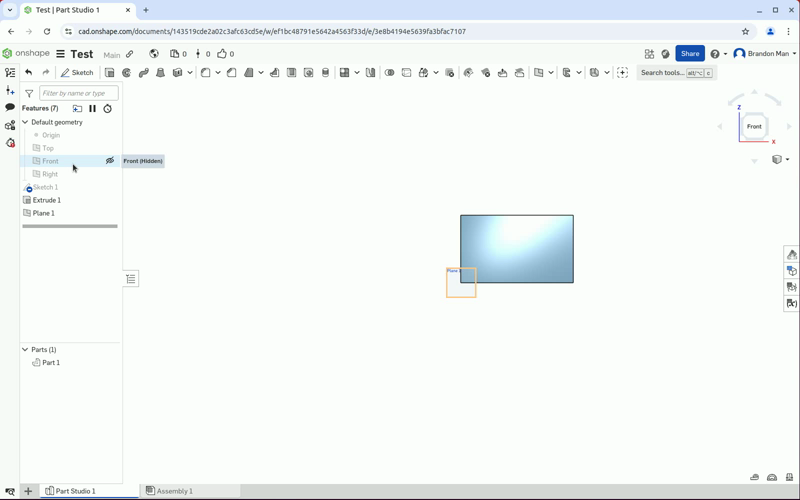
key(shift+s)
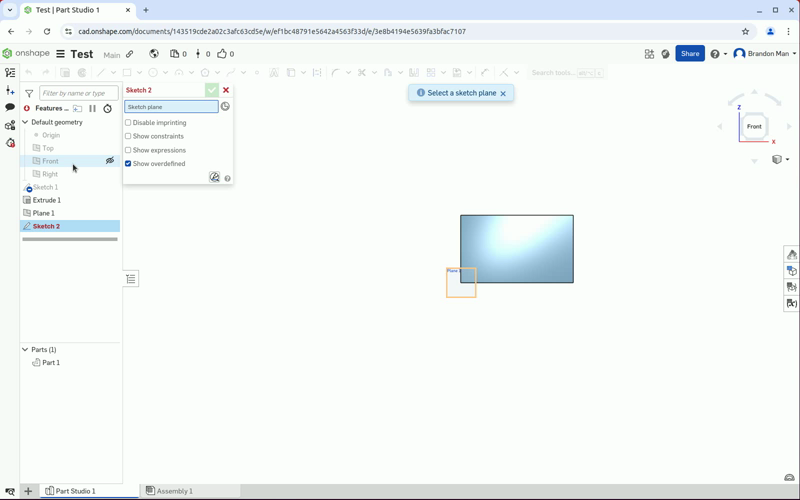
mouse_move(73, 215)
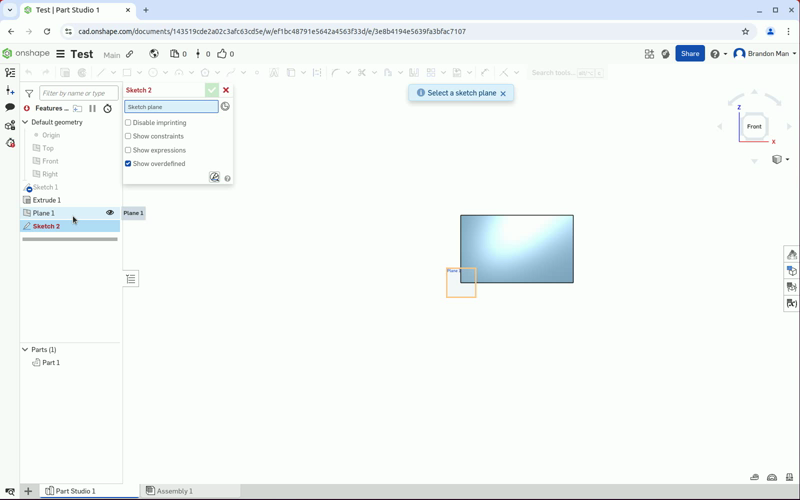
click(73, 215)
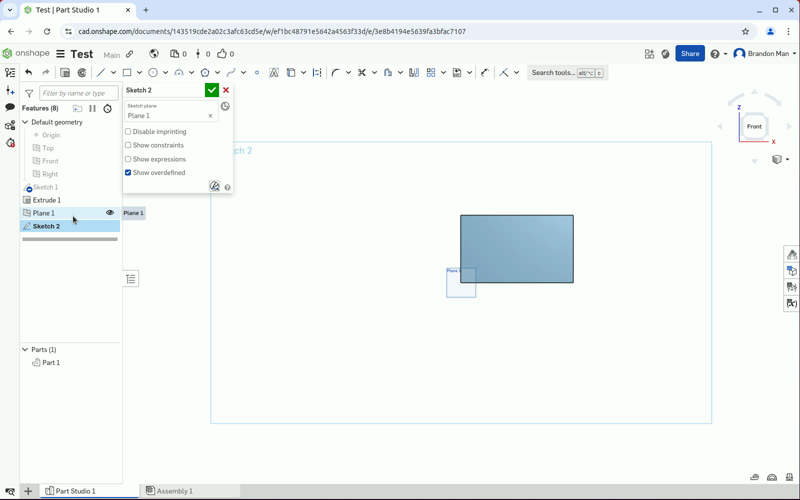
mouse_move(73, 352)
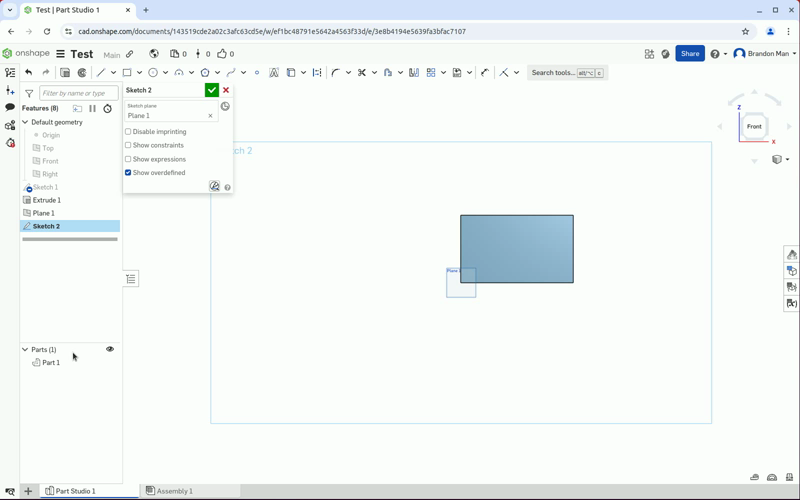
key(y)
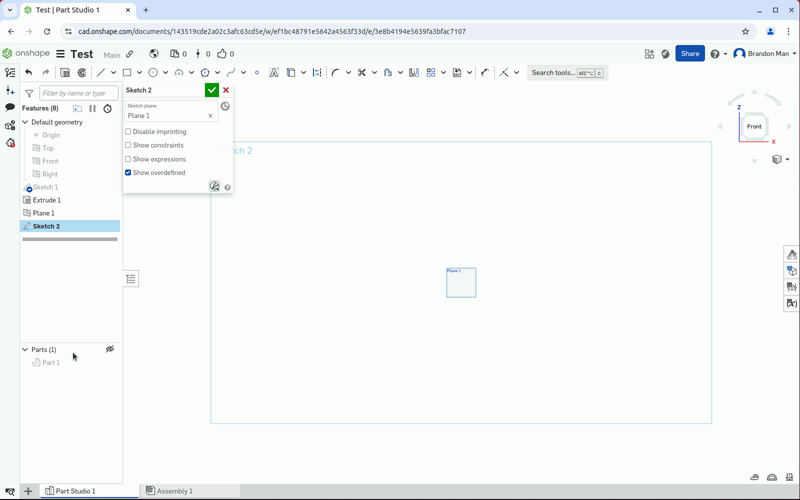
key(l)
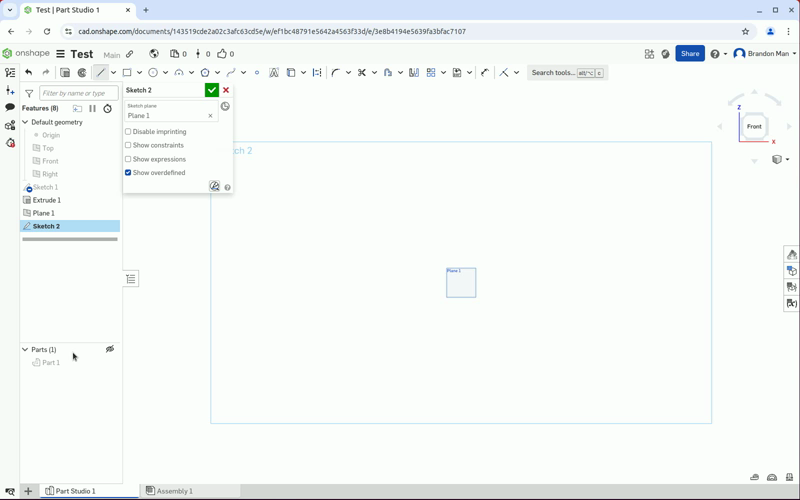
key_down(shift)
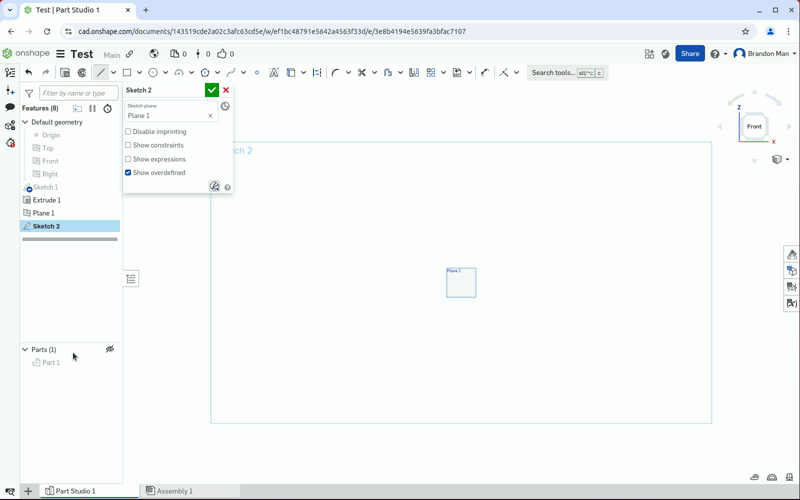
mouse_move(483, 215)
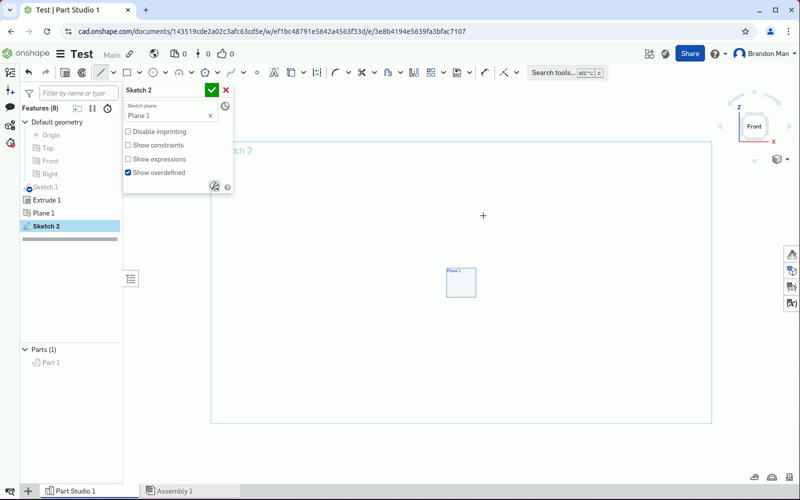
click(483, 215)
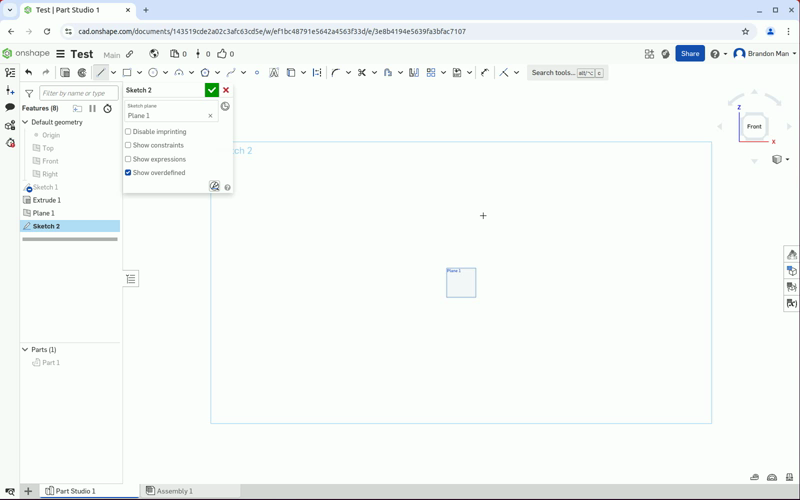
key_up(shift)
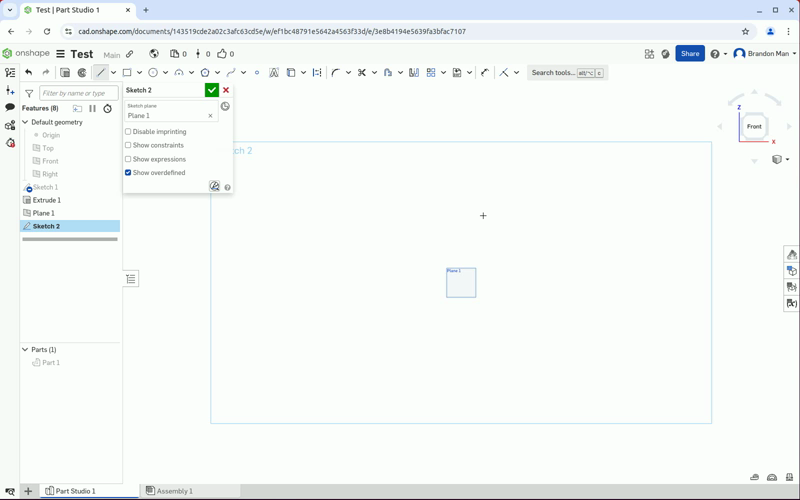
key_down(shift)
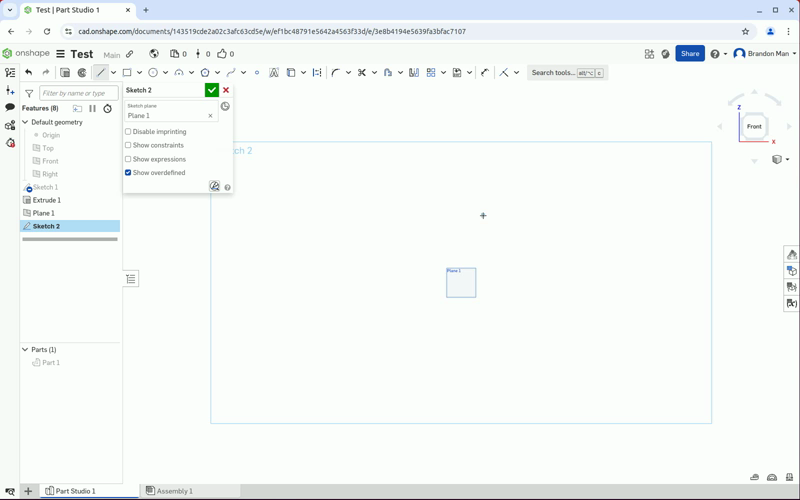
mouse_move(551, 215)
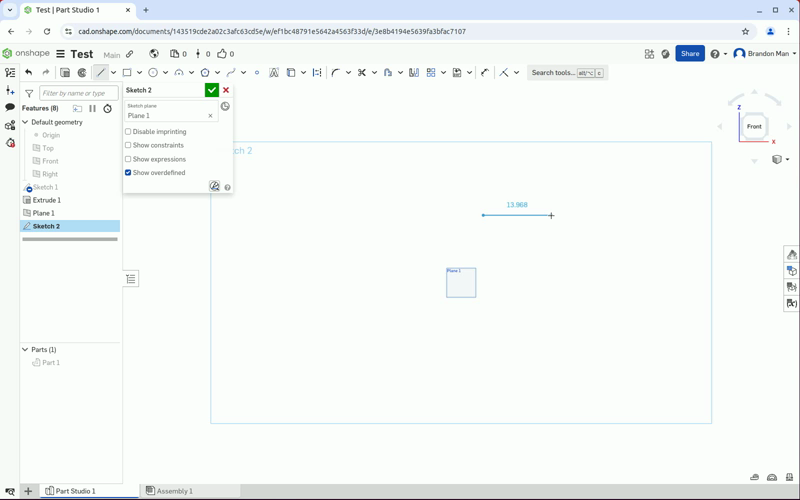
click(551, 215)
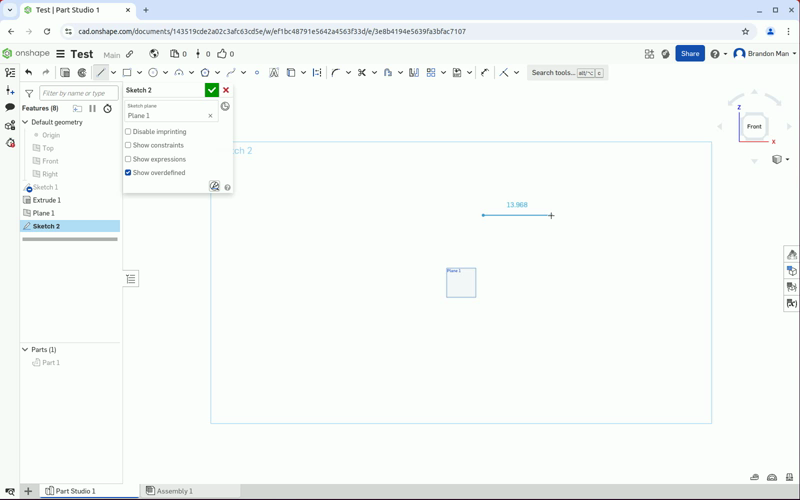
key_up(shift)
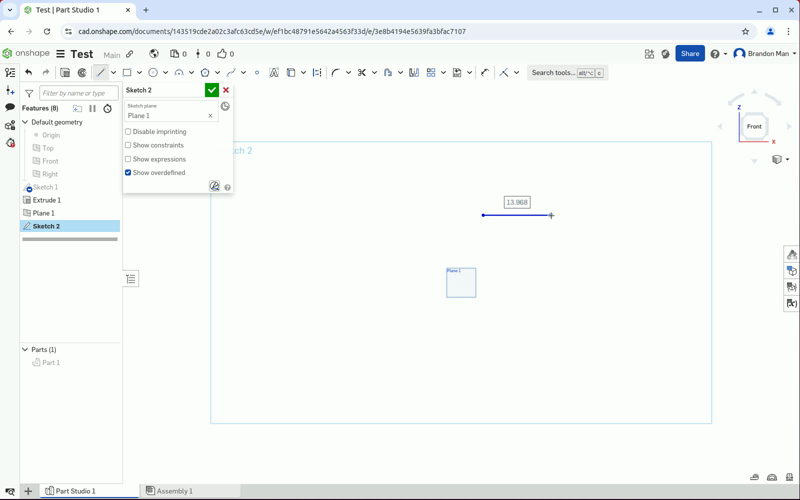
key(esc)
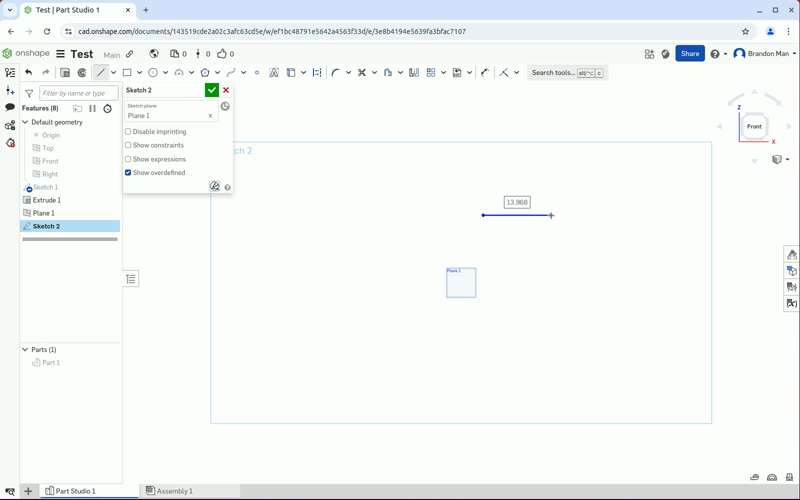
key(a)
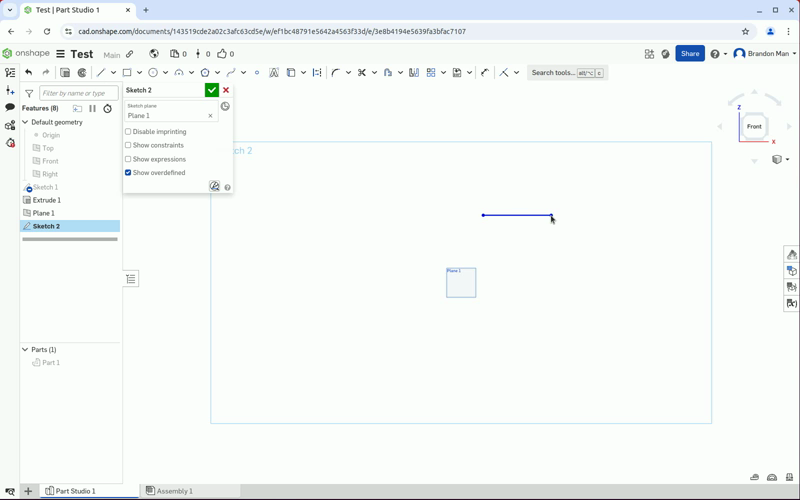
mouse_move(551, 215)
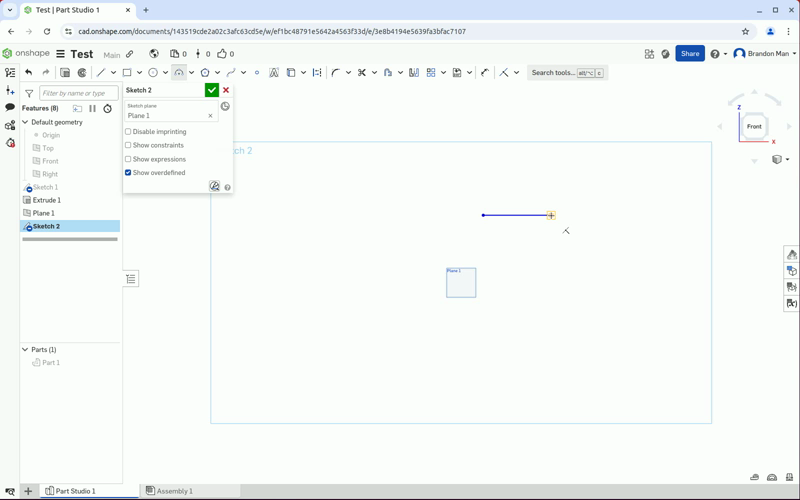
click(551, 215)
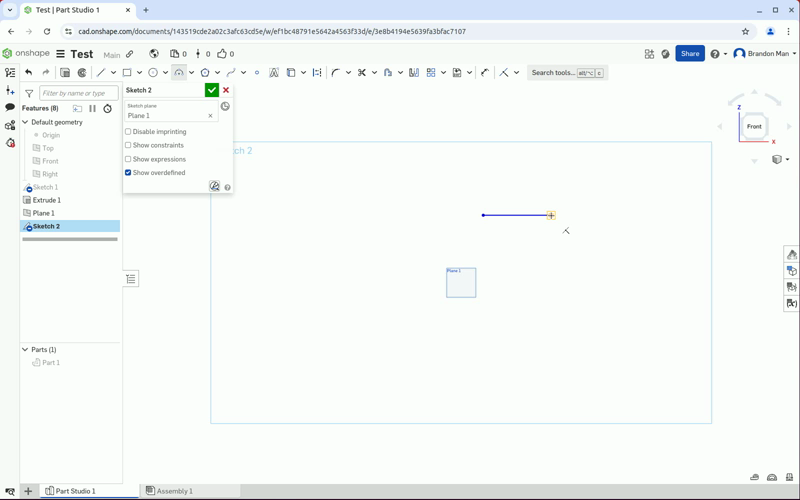
mouse_move(483, 215)
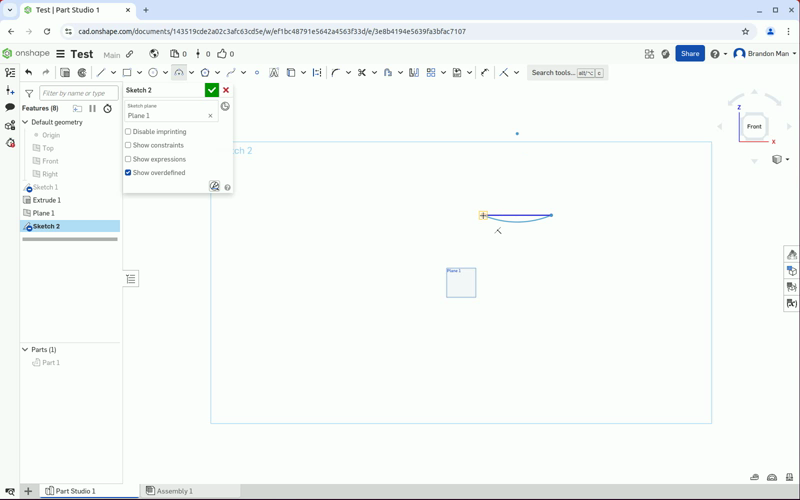
click(483, 215)
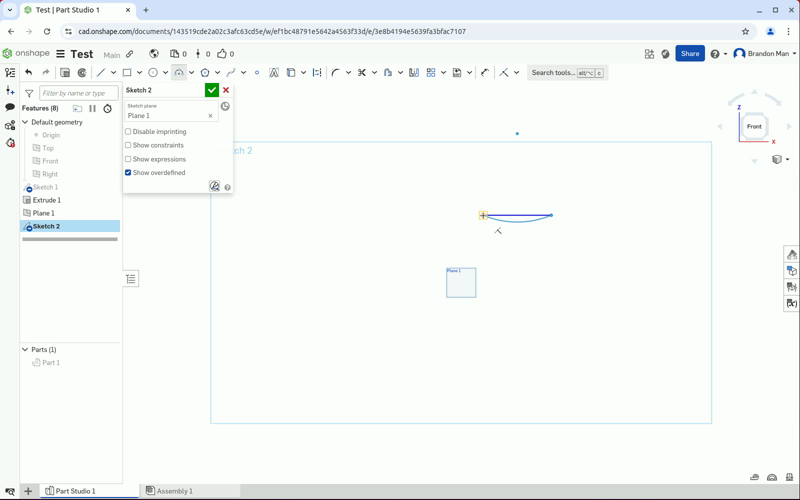
key_down(shift)
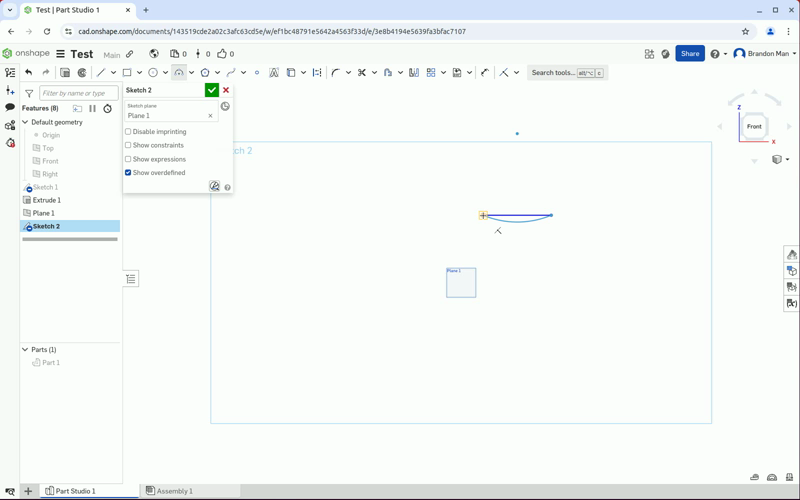
mouse_move(517, 180)
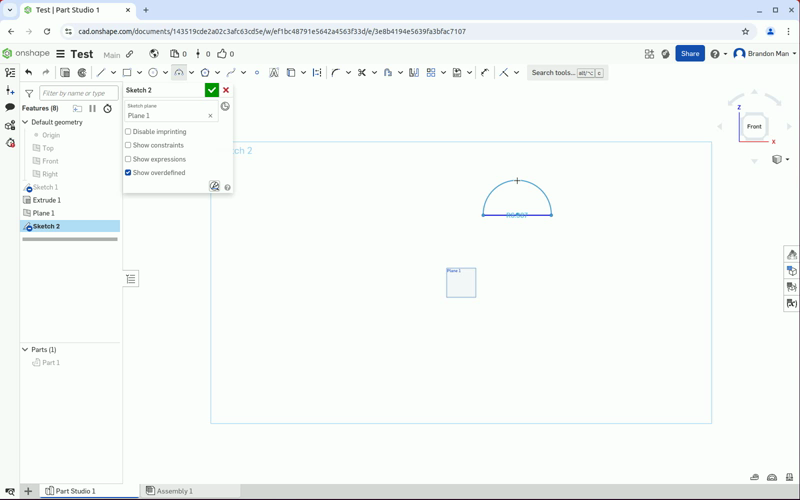
click(517, 180)
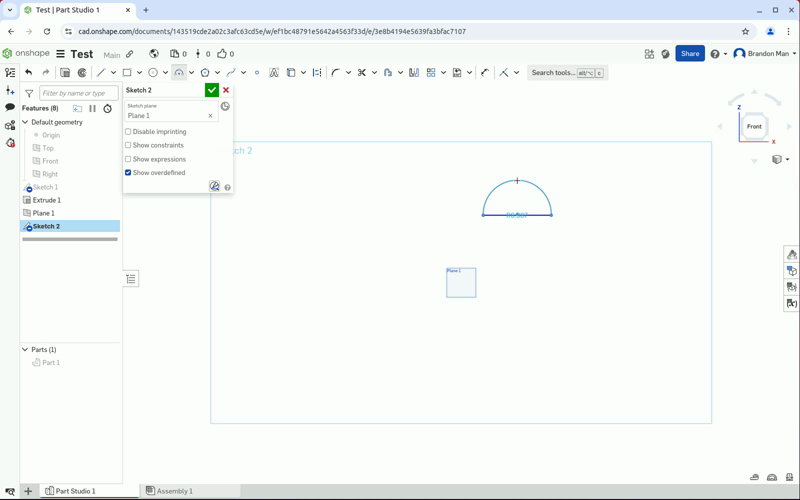
key_up(shift)
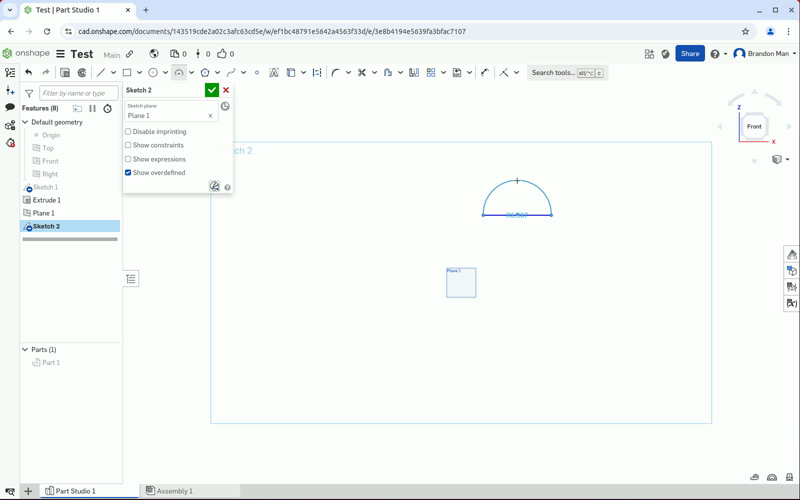
key(esc)
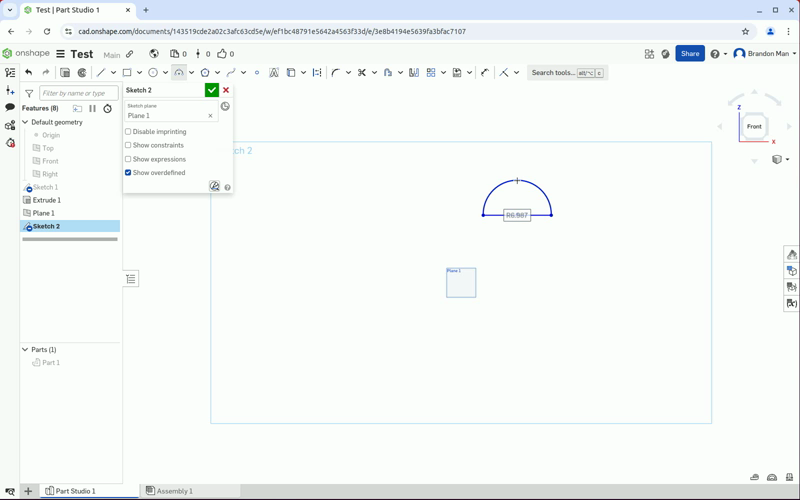
mouse_move(512, 196)
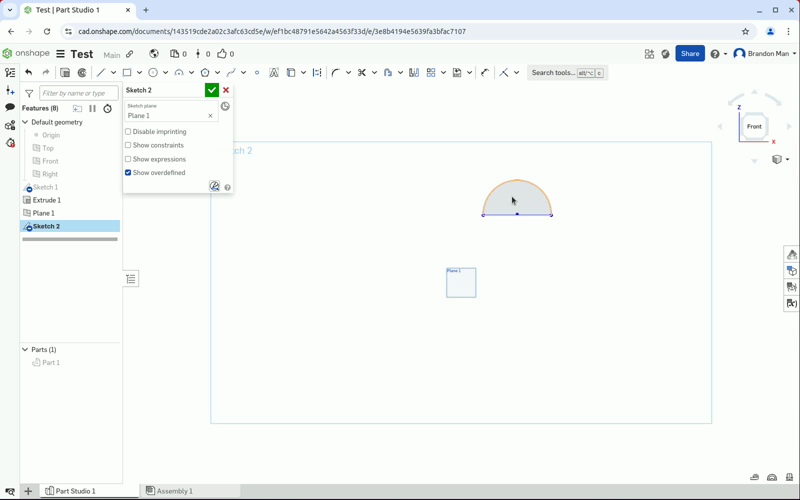
click(512, 196)
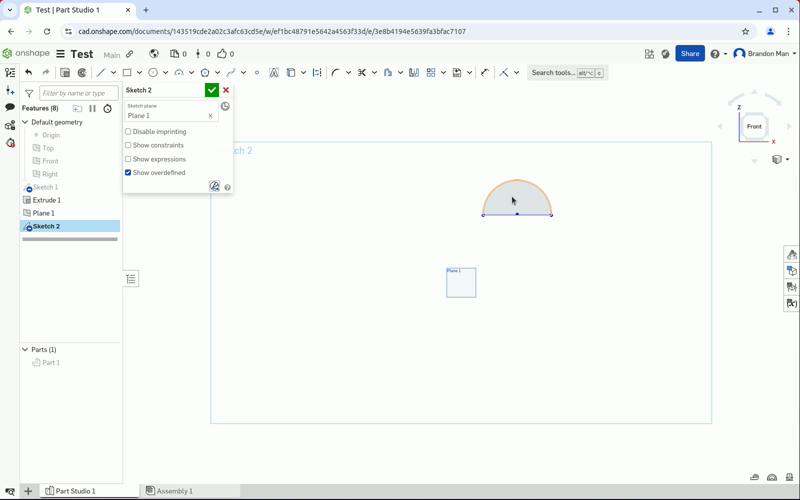
mouse_move(73, 352)
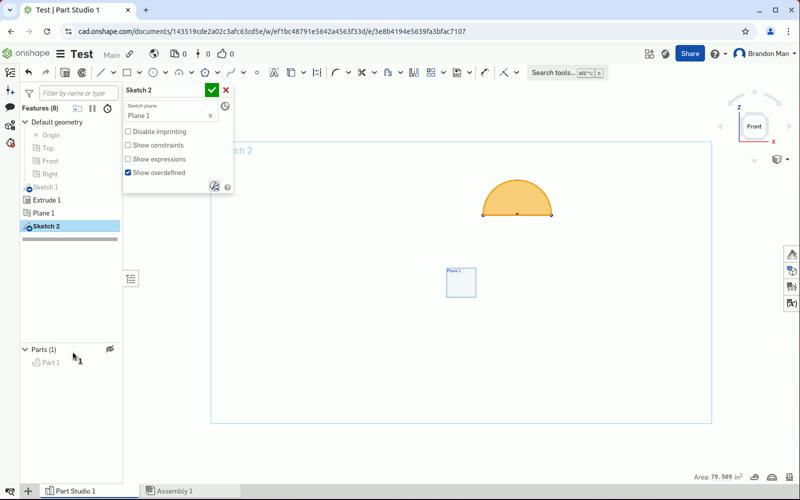
key(shift+y)
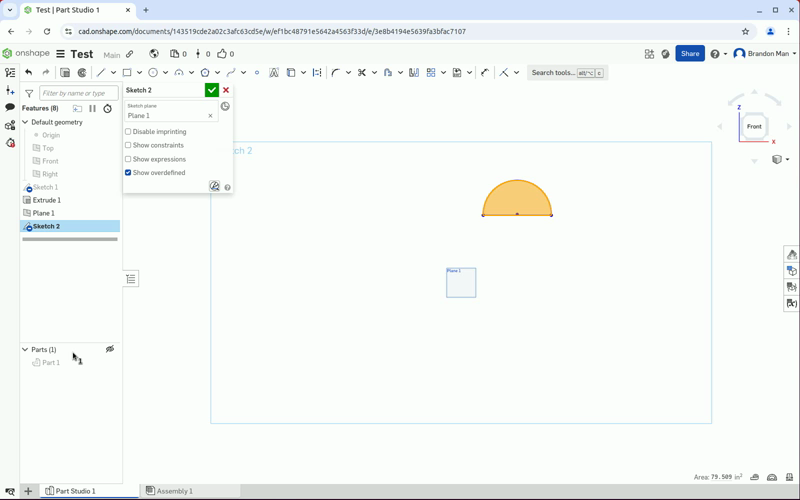
key(shift+e)
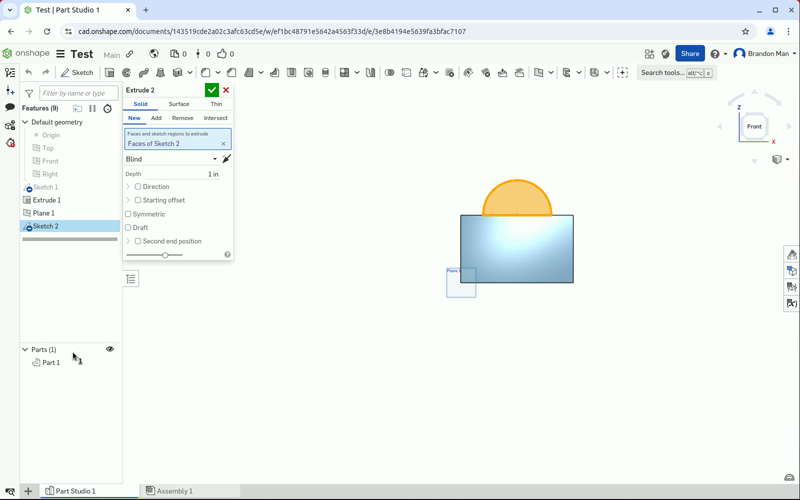
mouse_move(143, 106)
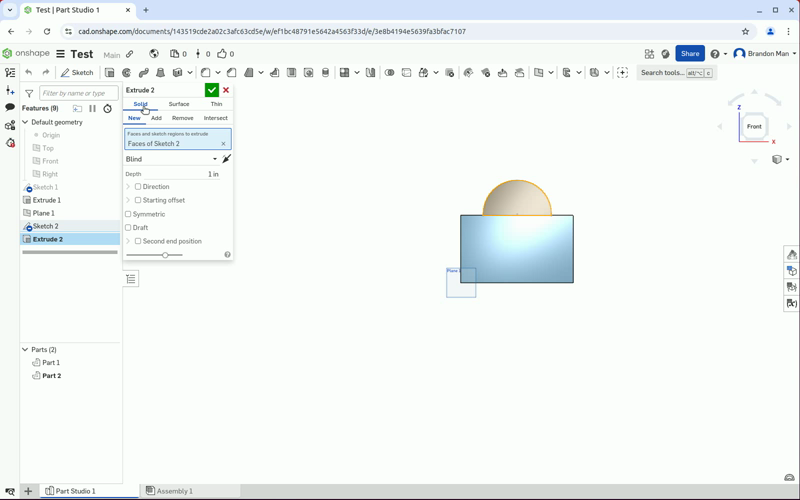
click(143, 106)
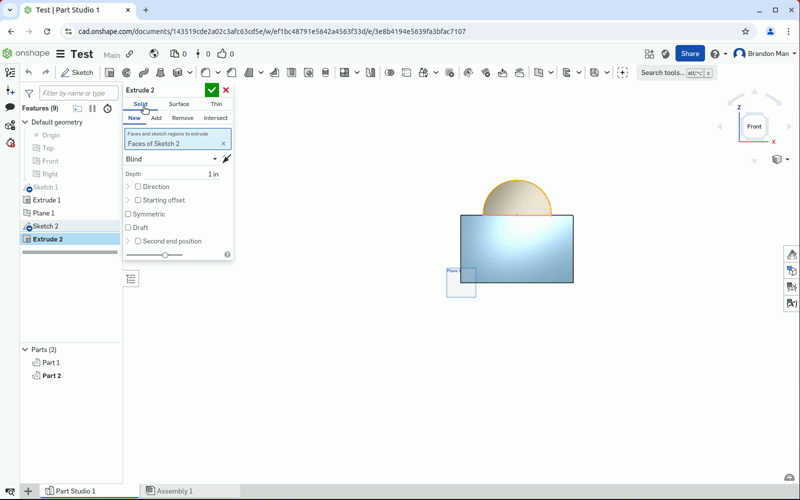
mouse_move(186, 120)
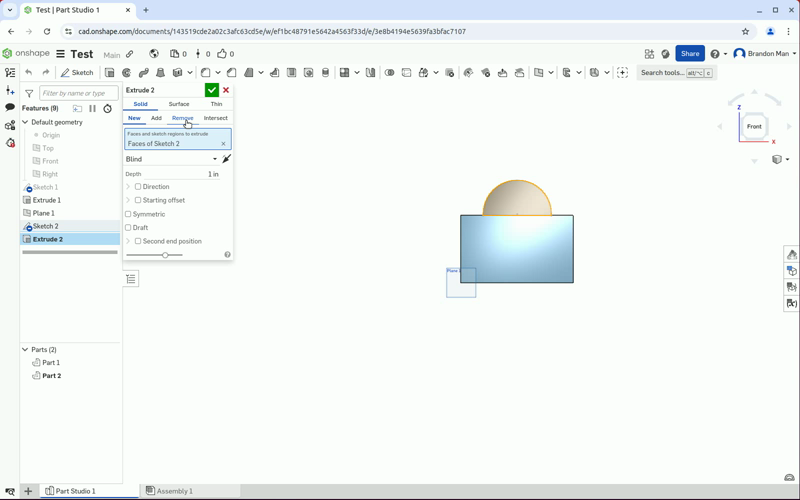
click(186, 120)
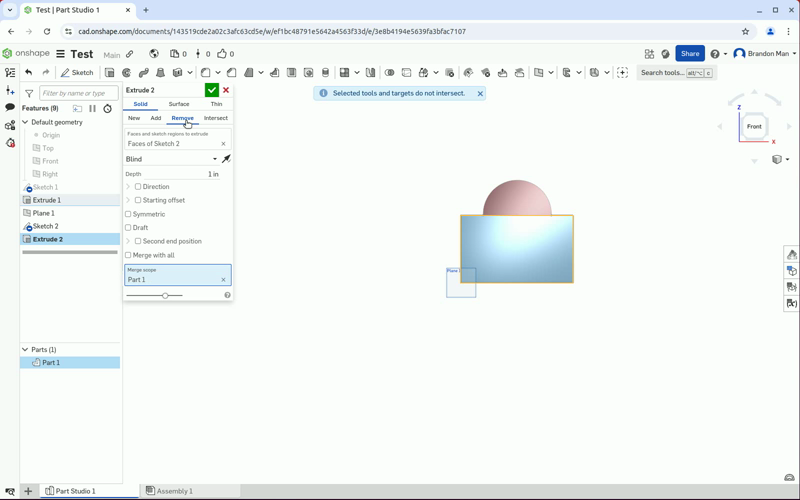
key(tab, 4)
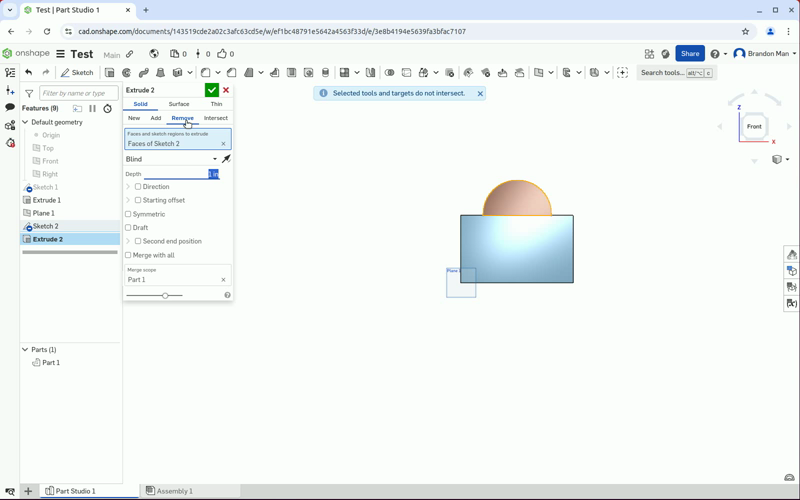
text(9.147)
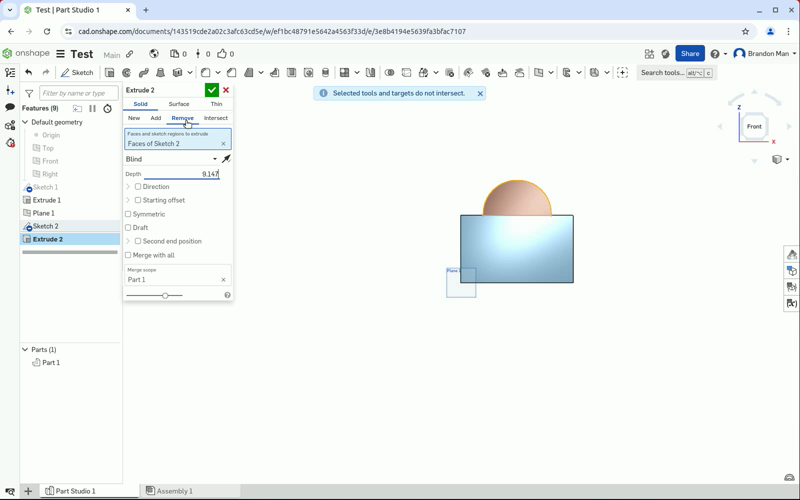
key(tab, 6)
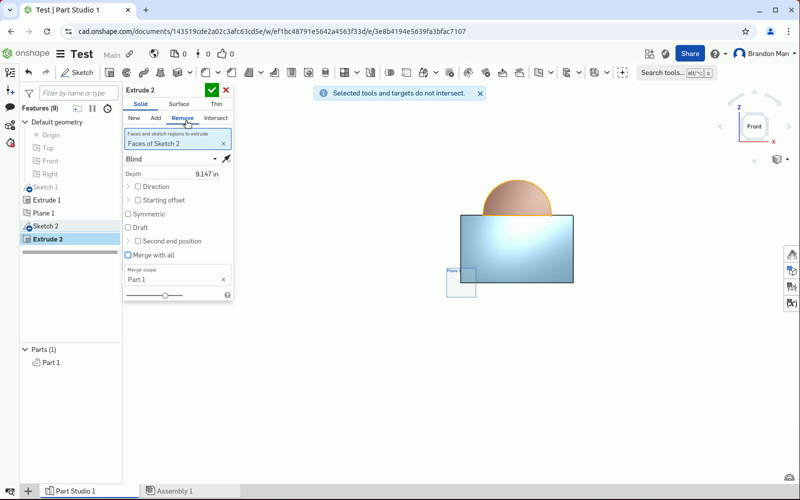
key(space)
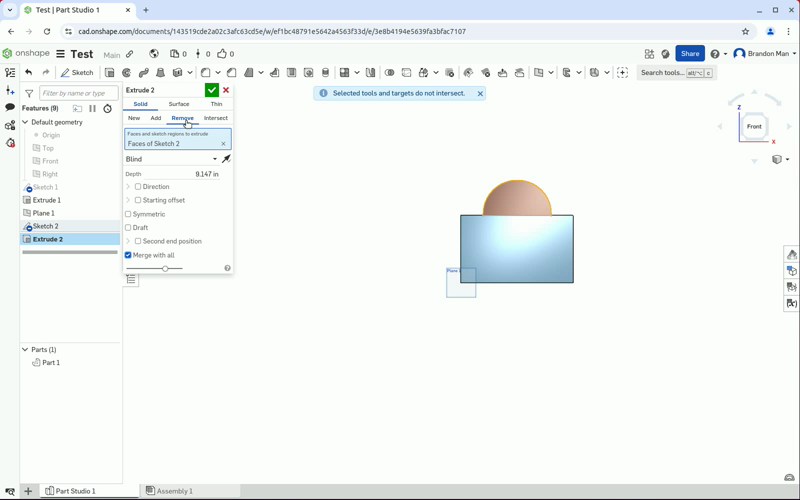
key(enter)
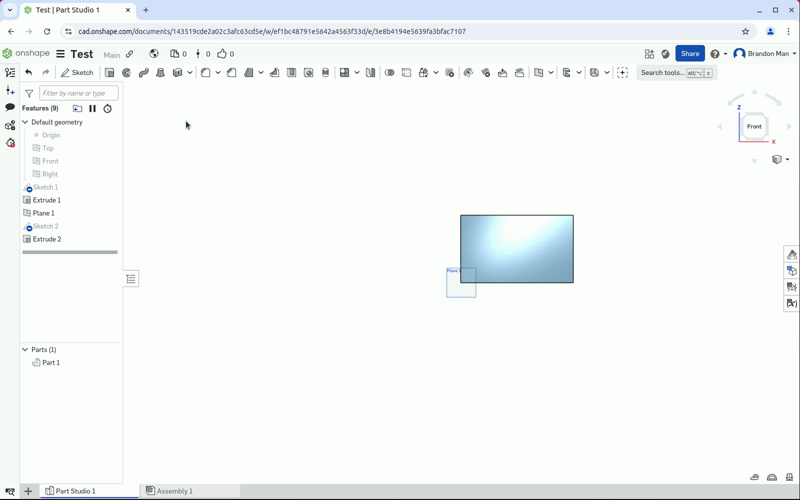
key(shift+h)
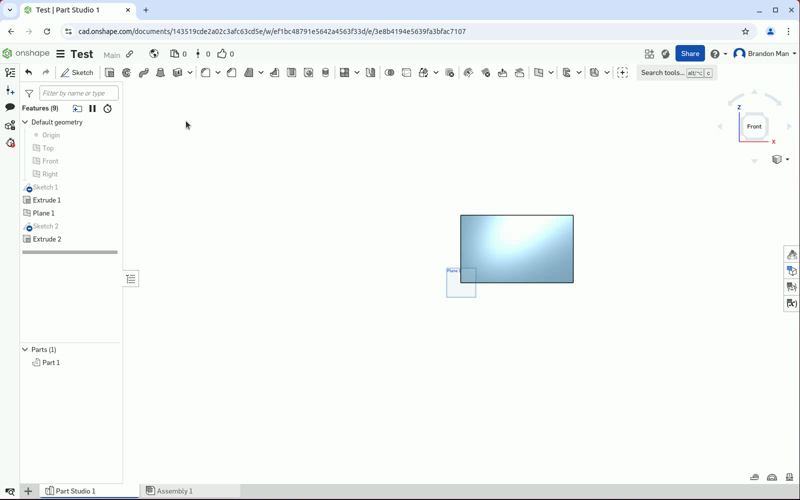
key(shift+h)
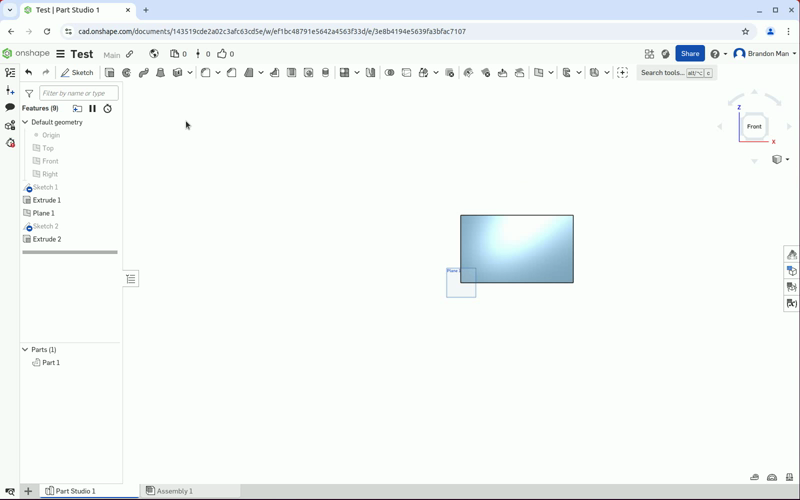
mouse_move(73, 189)
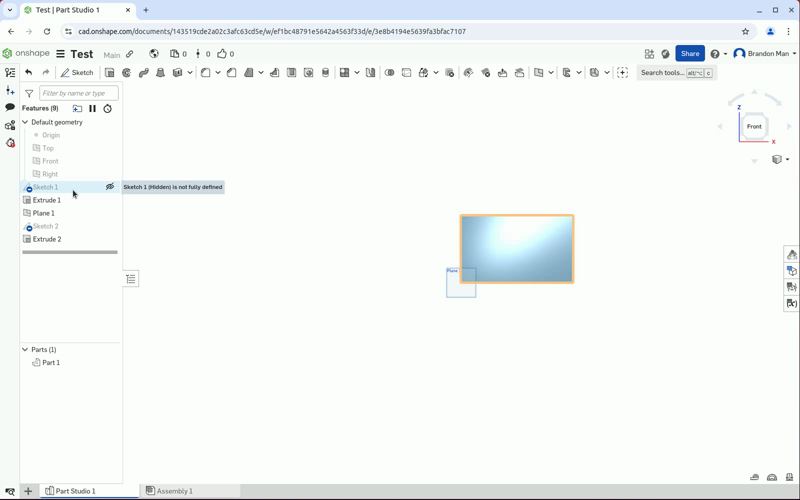
click(73, 189)
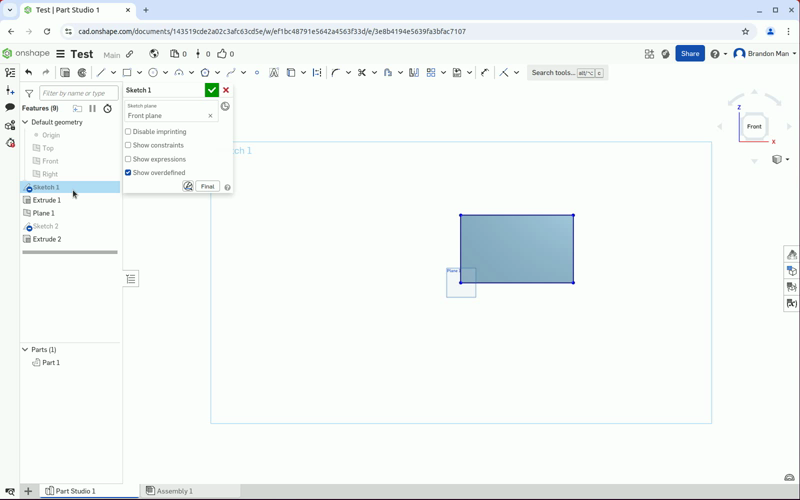
mouse_move(229, 92)
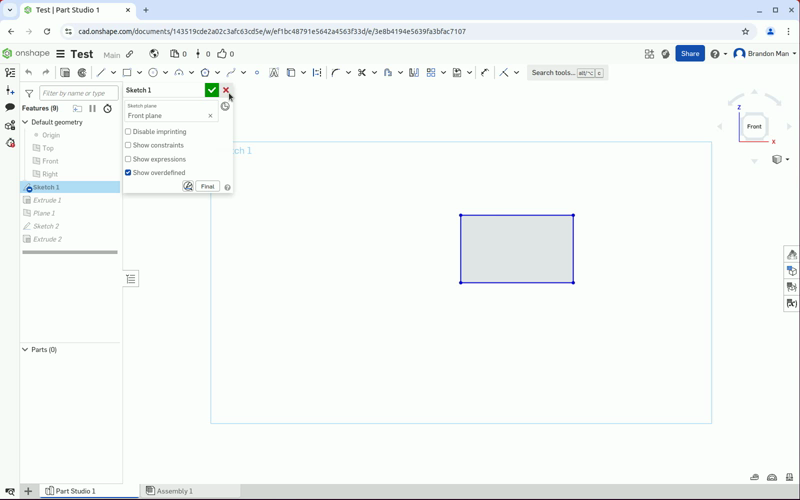
click(229, 92)
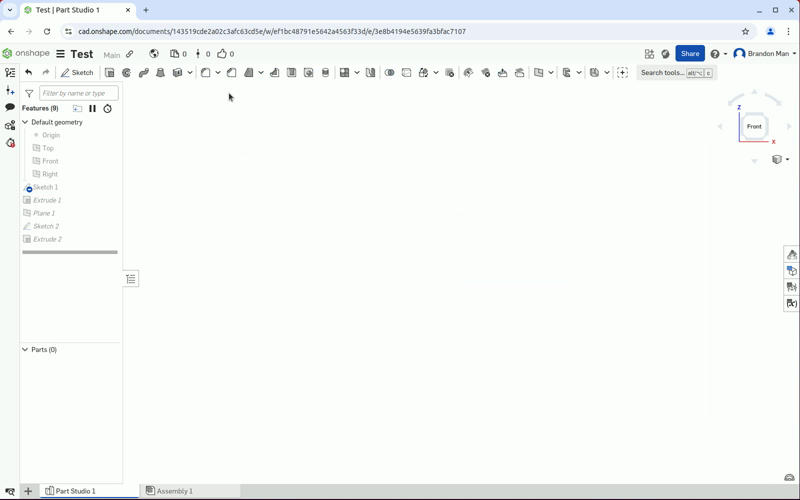
key(shift+s)
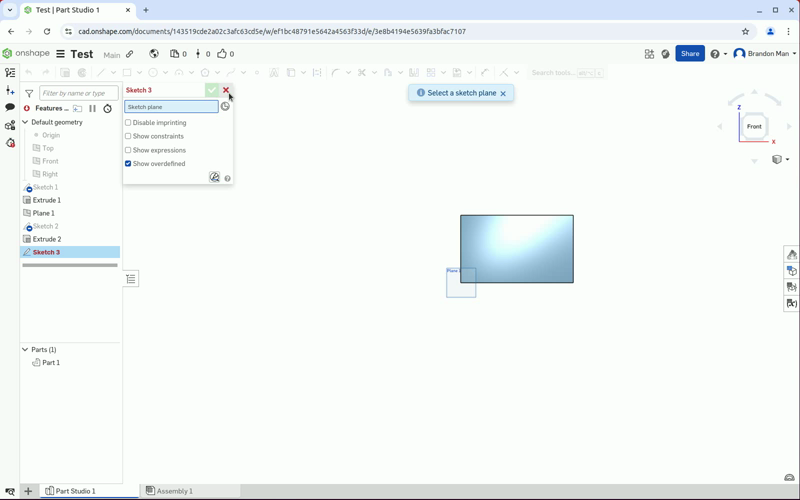
mouse_move(73, 215)
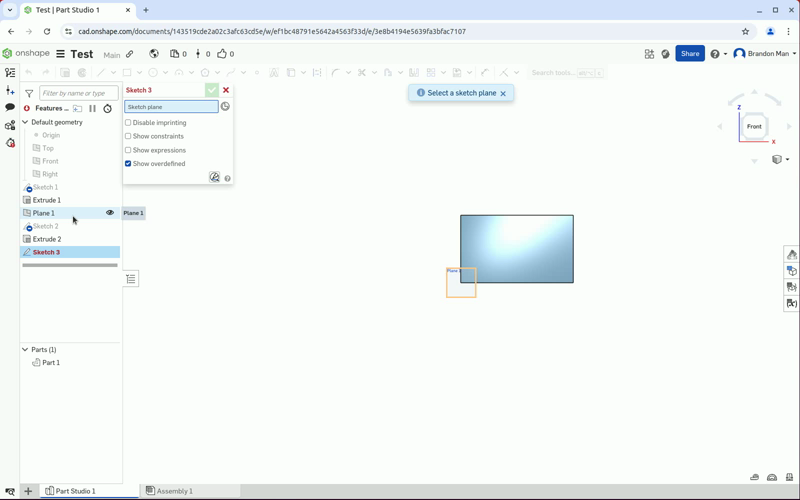
click(73, 215)
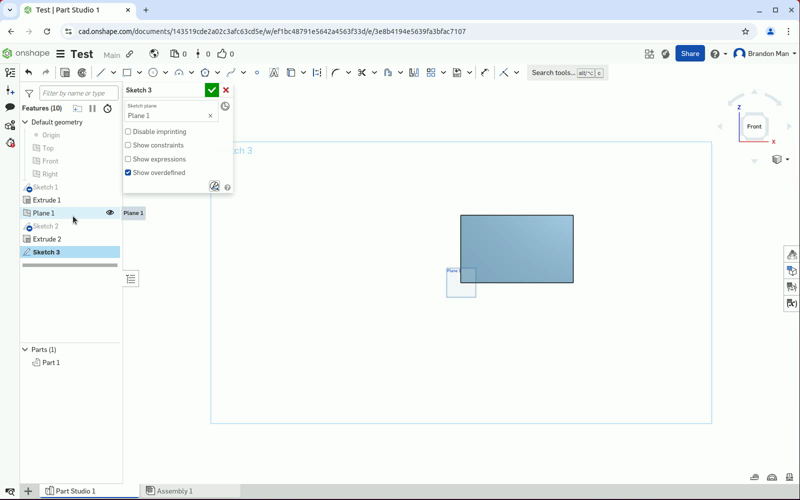
mouse_move(73, 352)
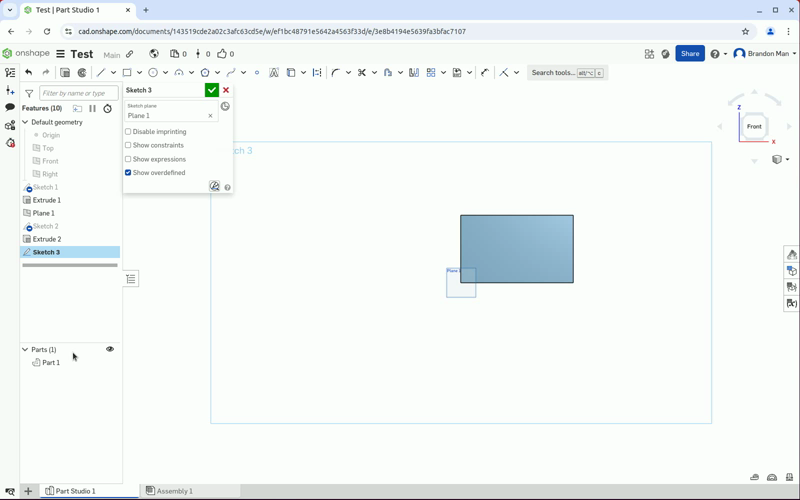
key(y)
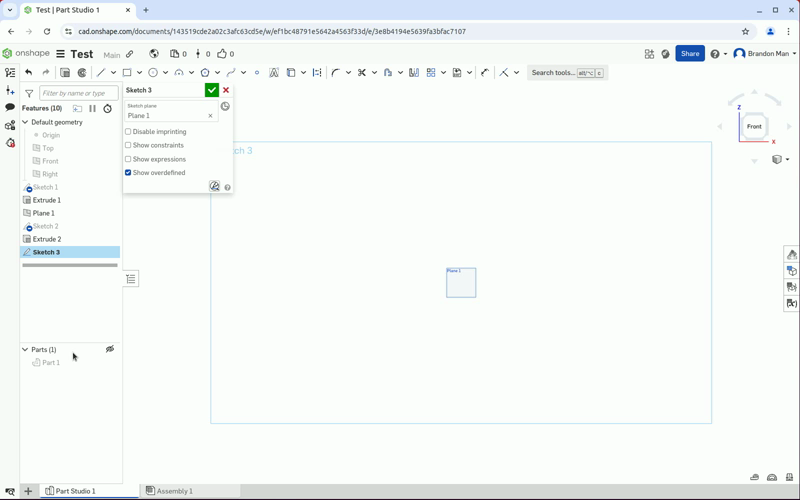
key(a)
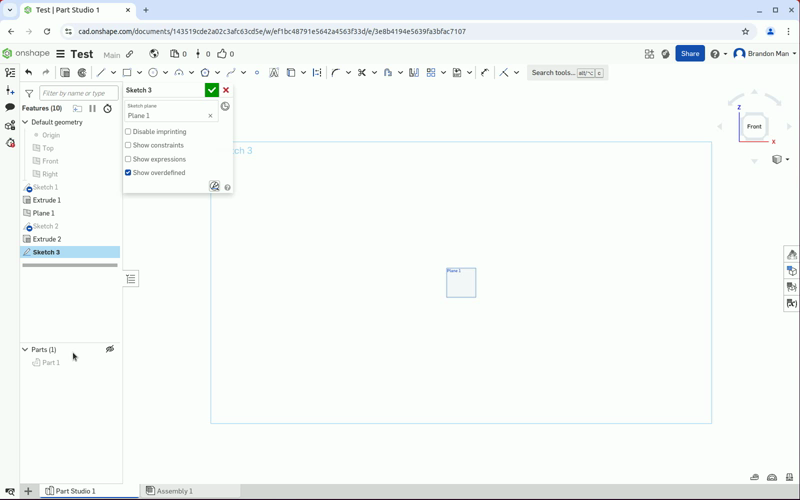
key_down(shift)
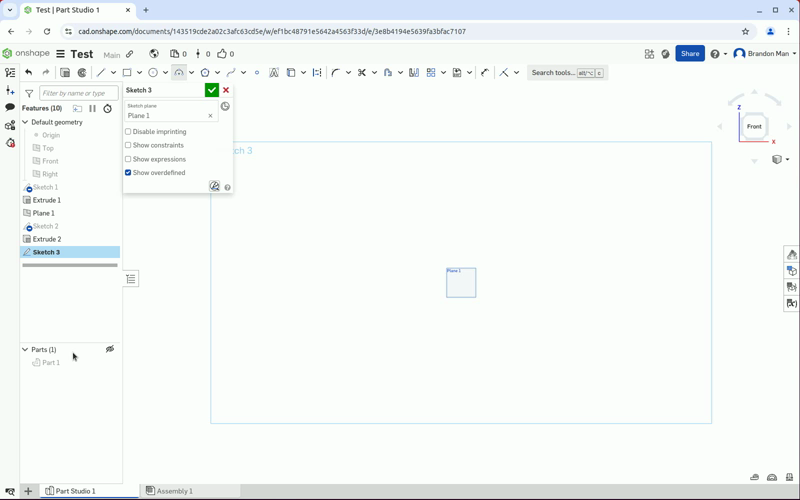
mouse_move(483, 215)
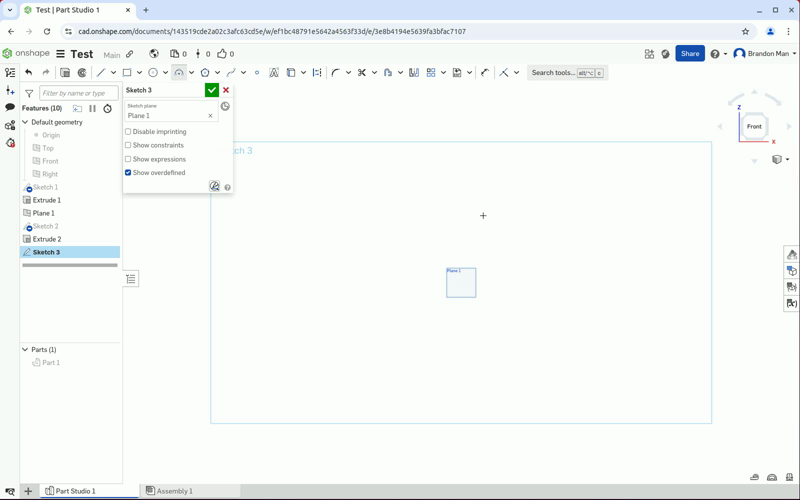
click(483, 215)
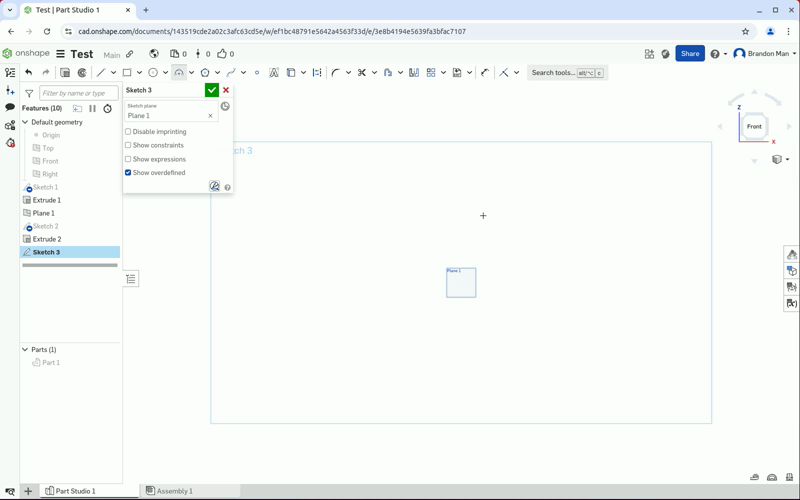
key_up(shift)
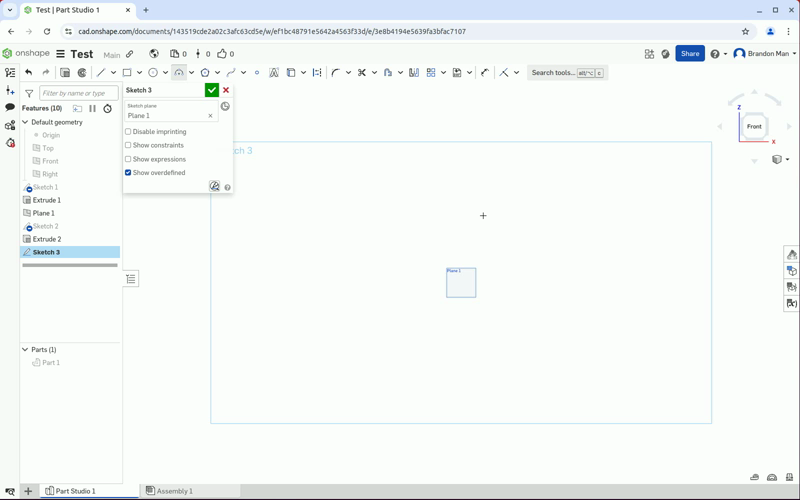
key_down(shift)
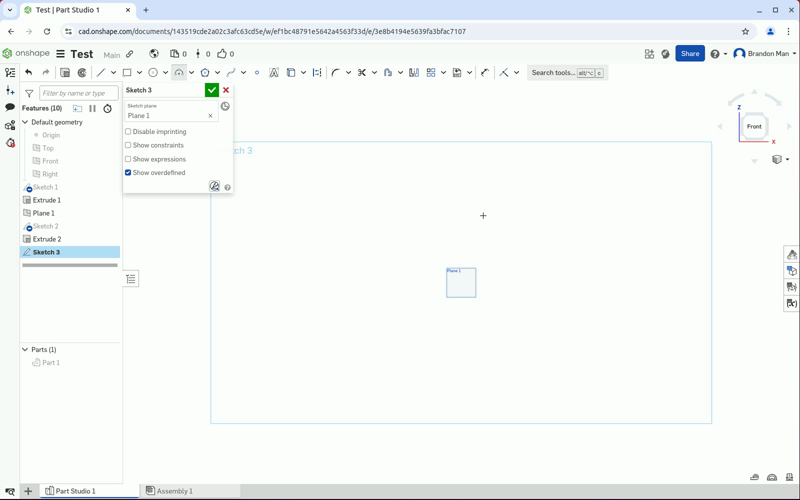
mouse_move(551, 215)
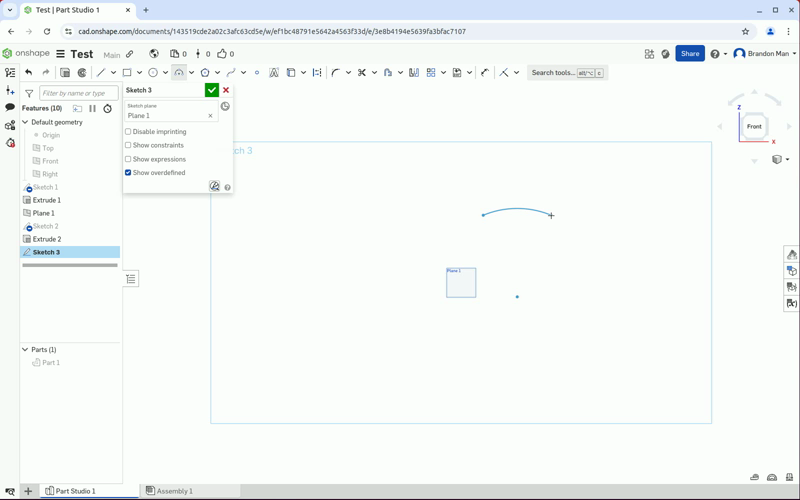
click(551, 215)
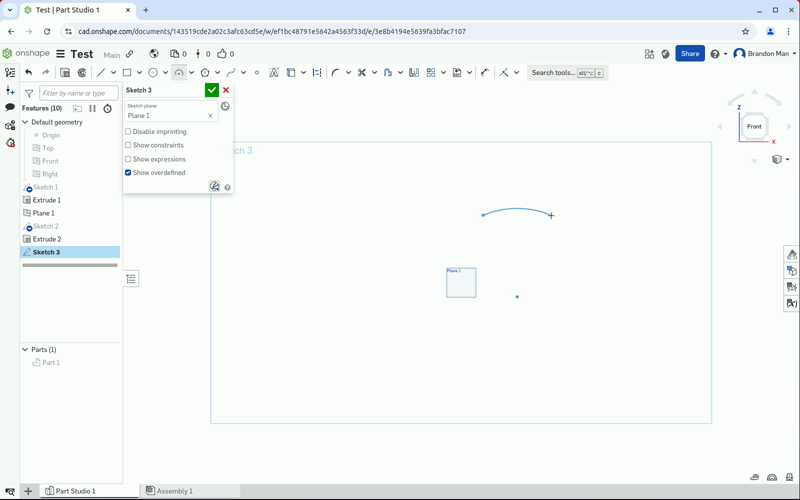
mouse_move(517, 248)
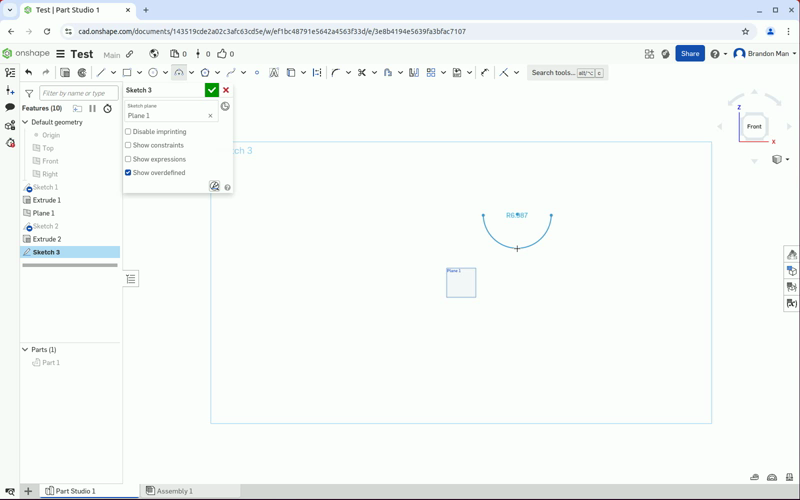
click(517, 248)
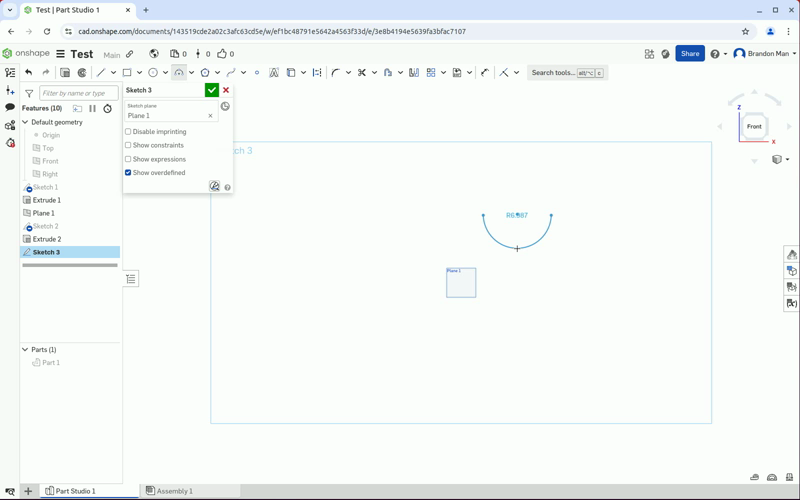
key_up(shift)
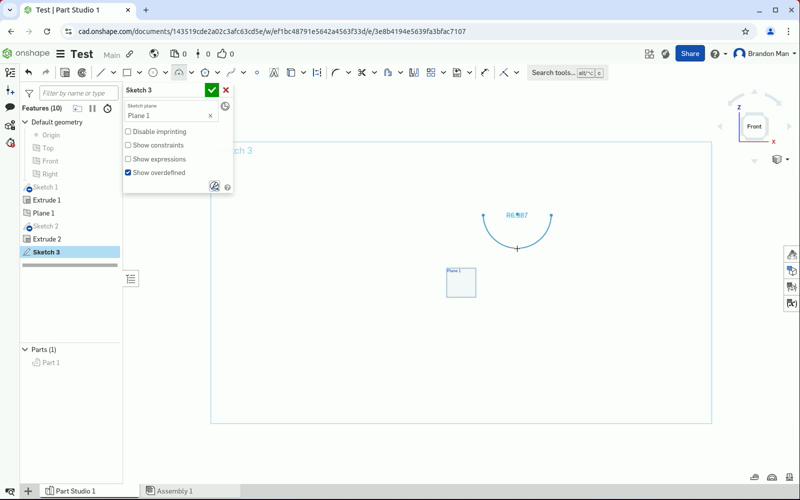
key(esc)
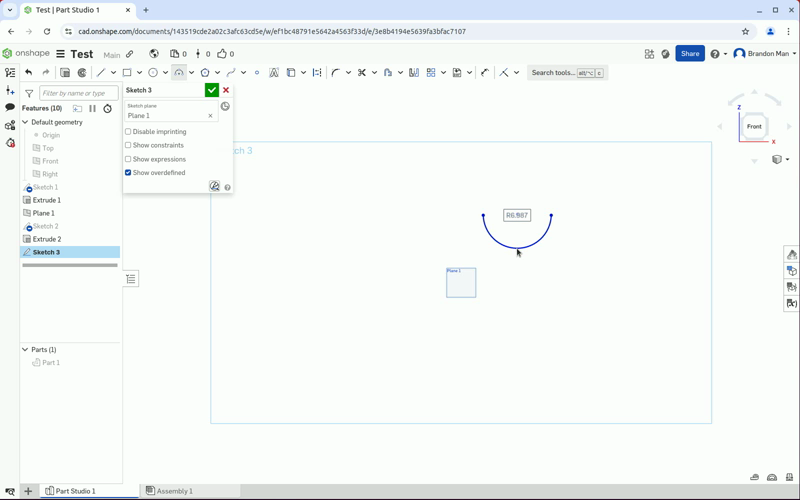
key(l)
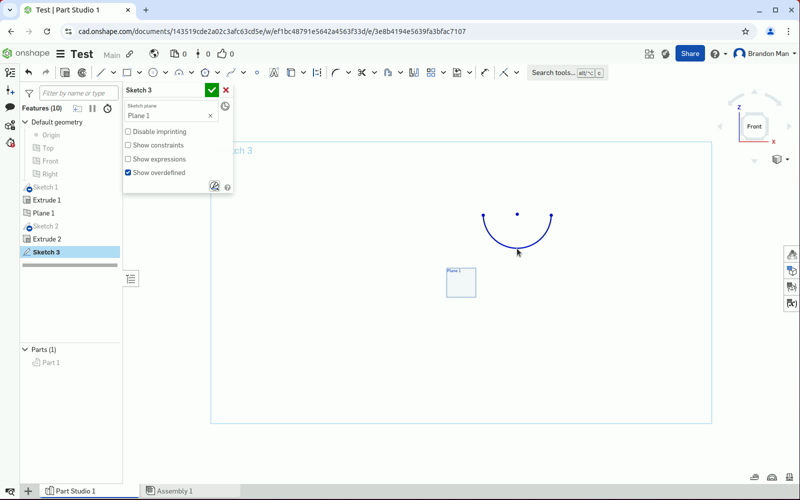
mouse_move(551, 215)
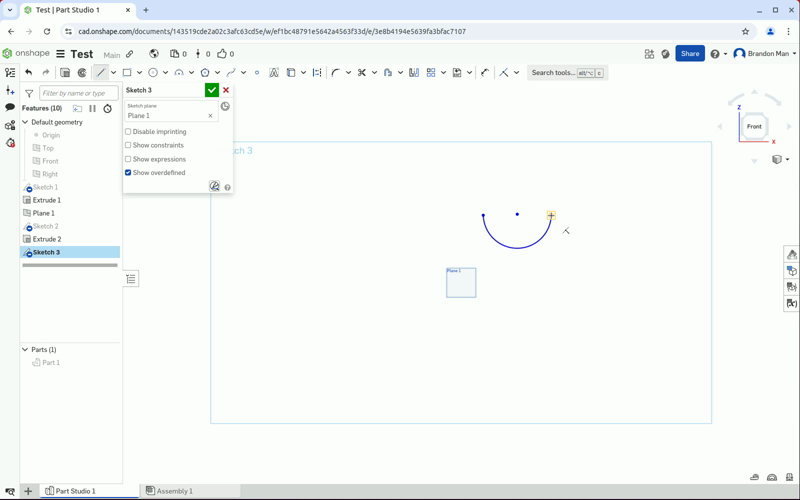
click(551, 215)
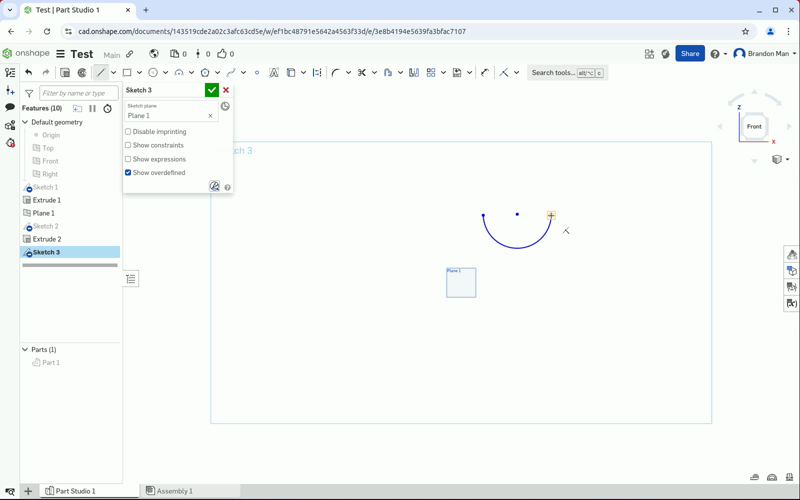
key_down(shift)
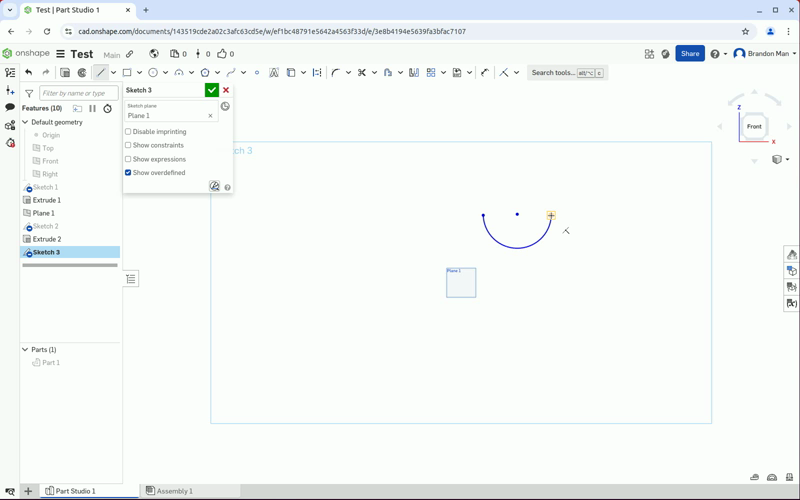
mouse_move(483, 215)
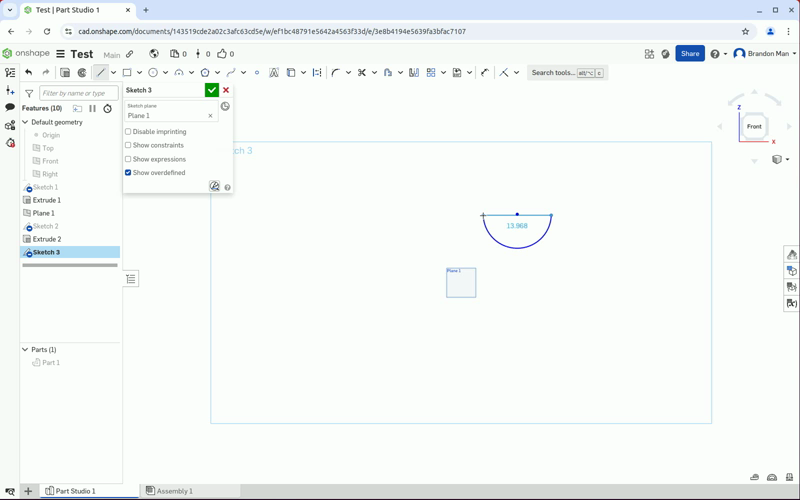
key_up(shift)
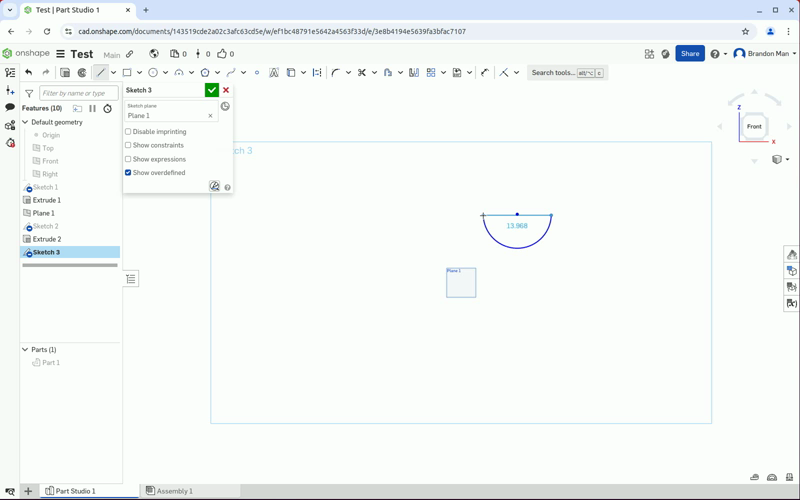
click(483, 215)
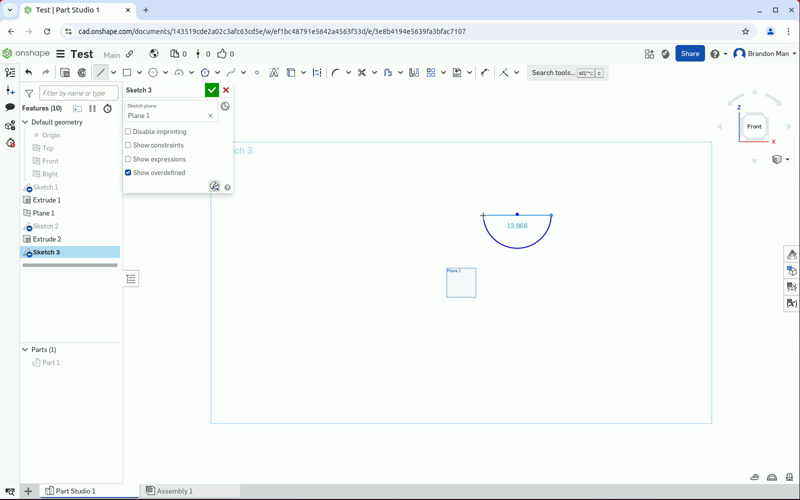
key(esc)
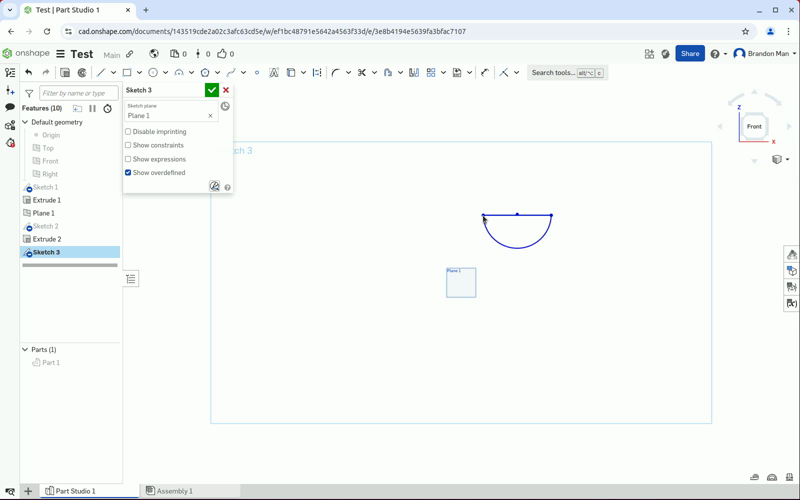
mouse_move(510, 237)
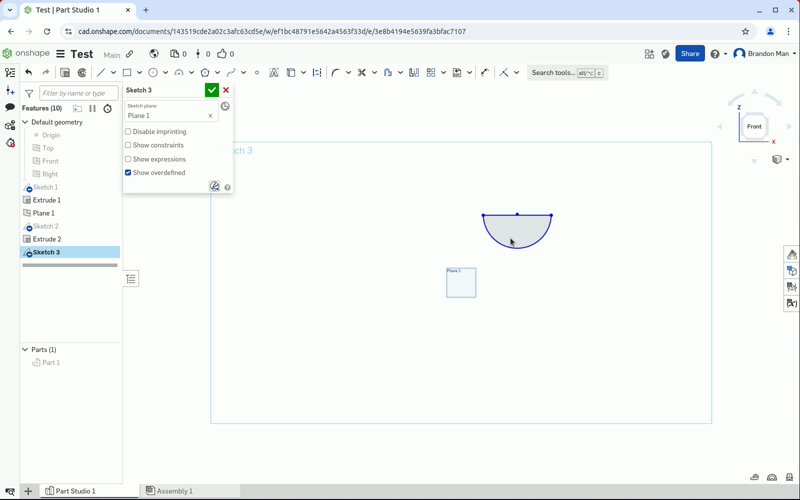
scroll(6)
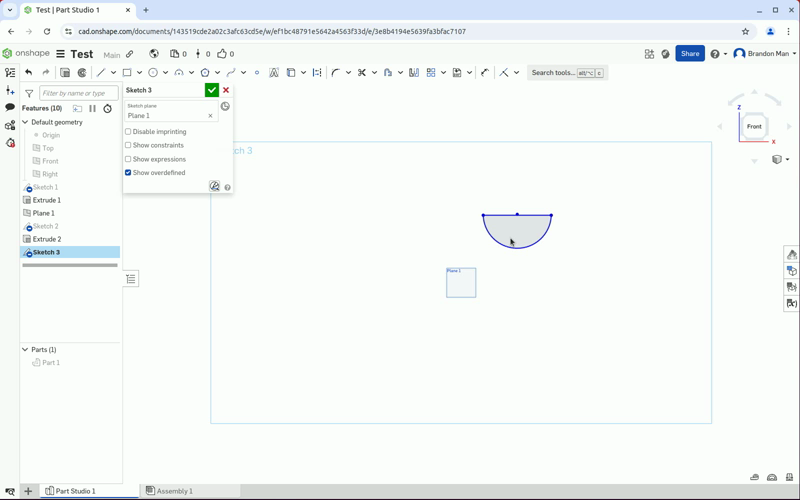
scroll(6)
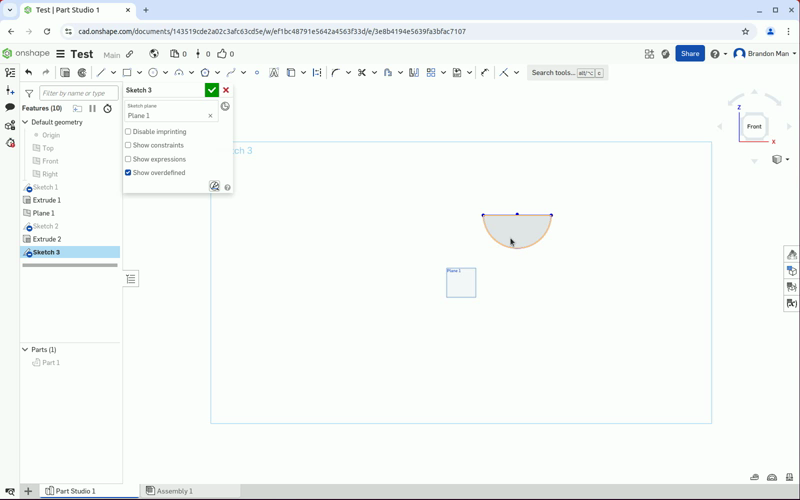
scroll(6)
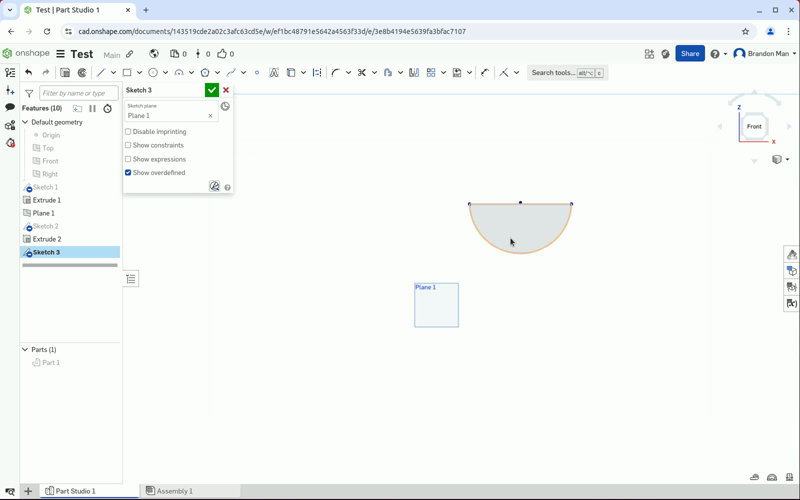
scroll(6)
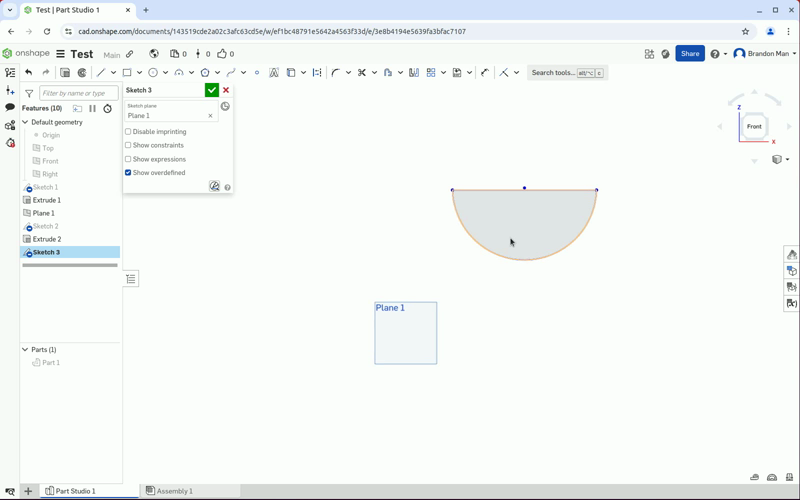
scroll(6)
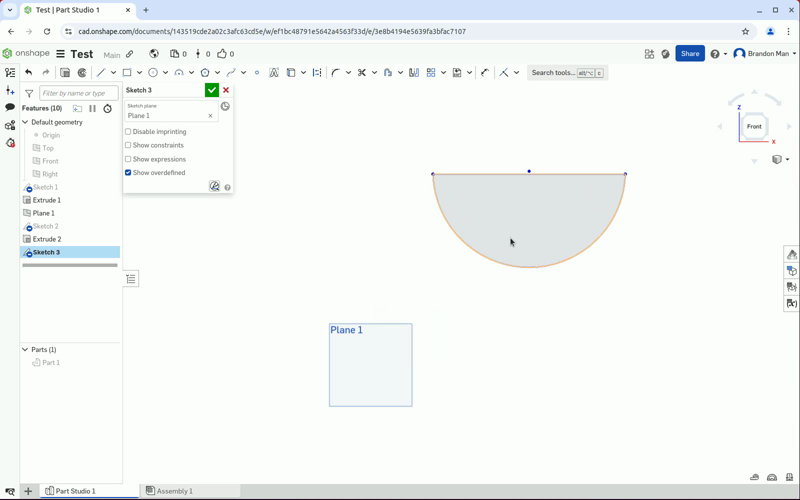
scroll(6)
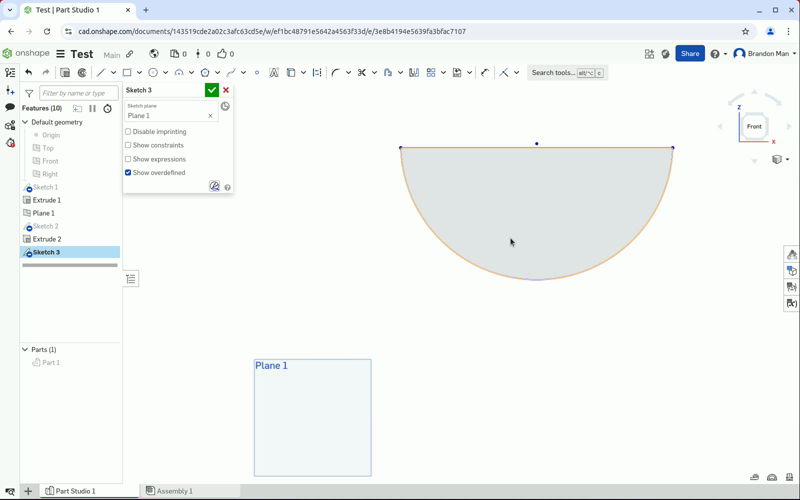
scroll(6)
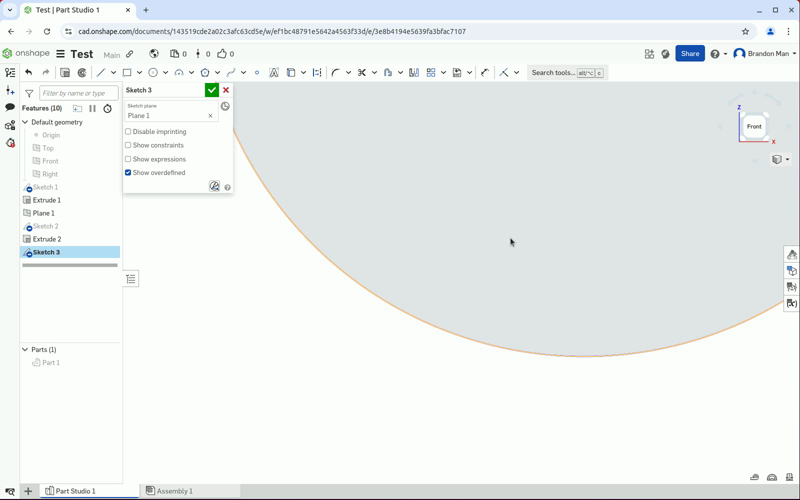
click(510, 237)
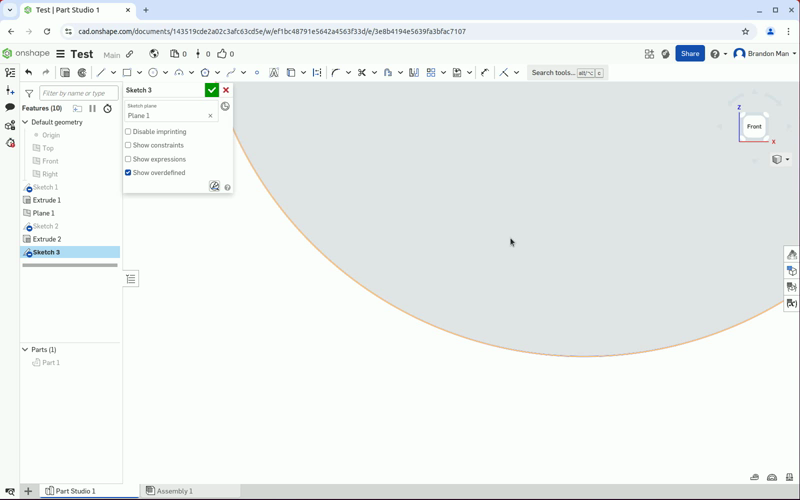
scroll(-6)
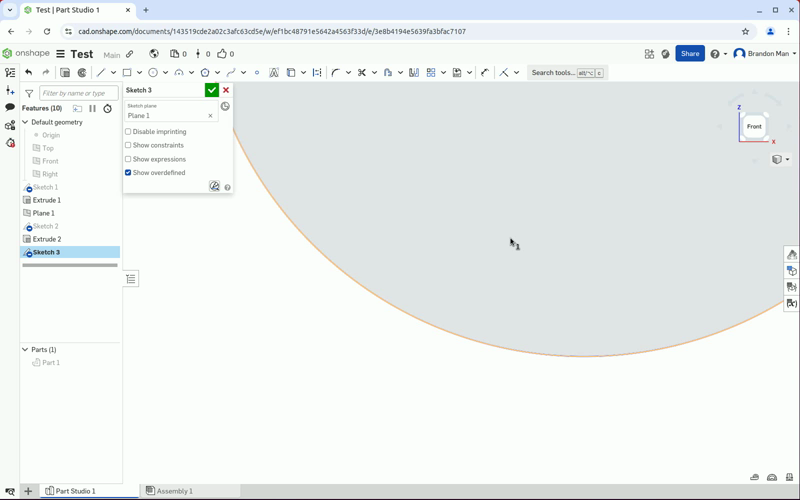
scroll(-6)
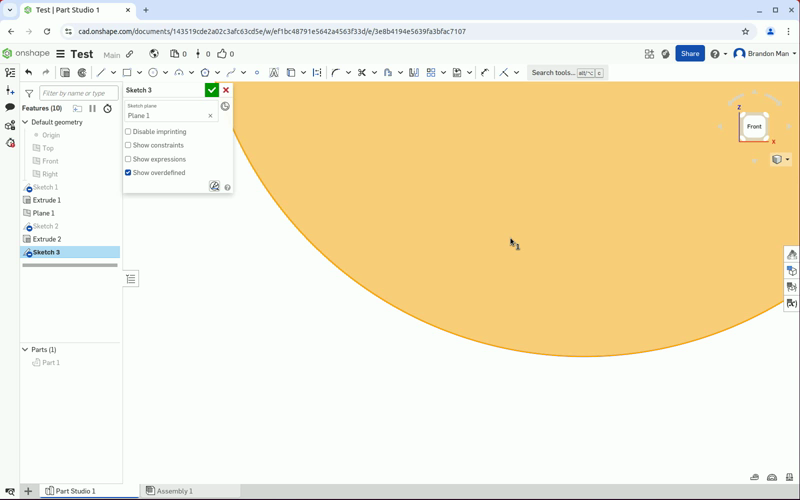
scroll(-6)
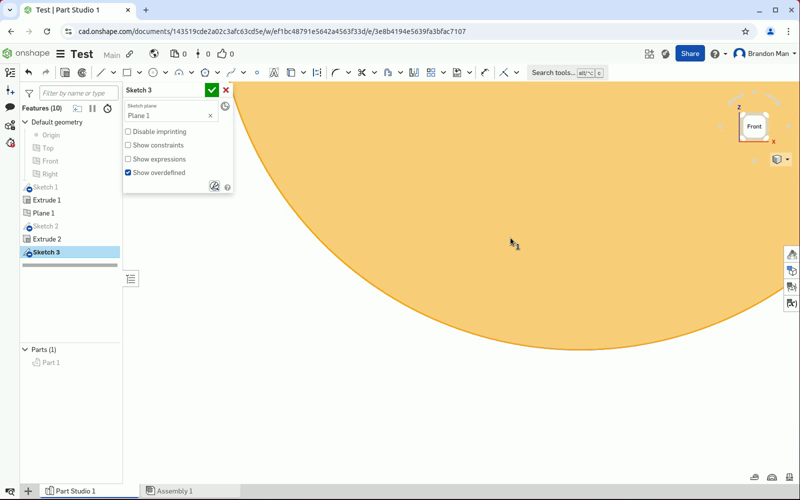
scroll(-6)
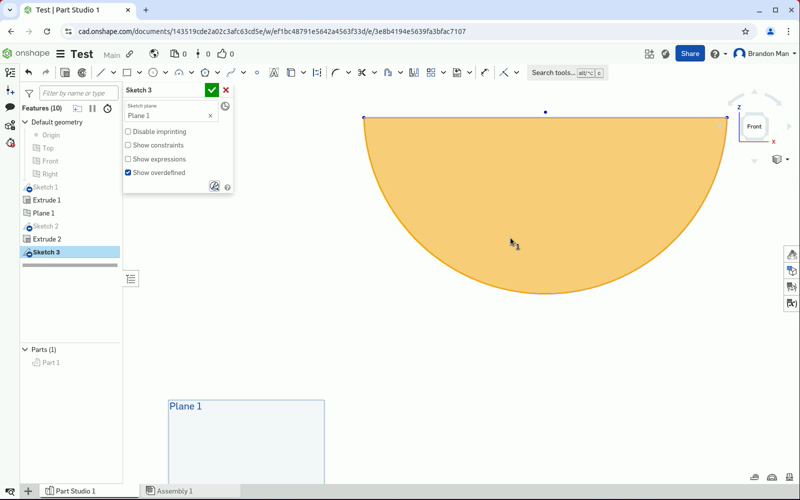
scroll(-6)
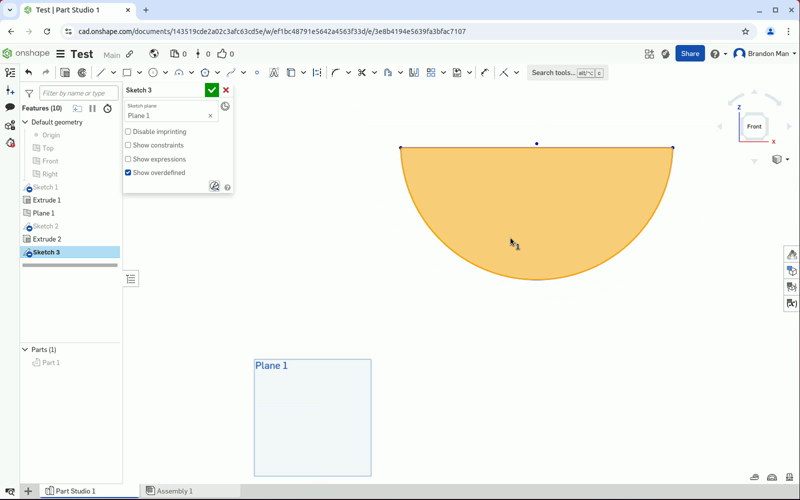
scroll(-6)
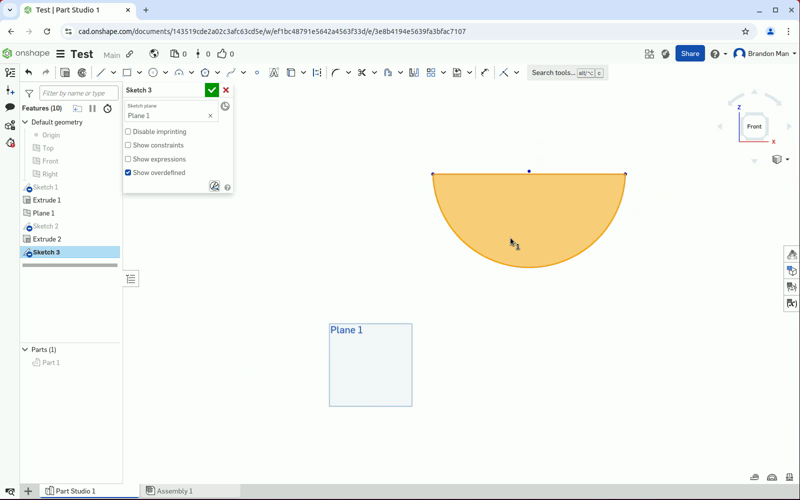
scroll(-6)
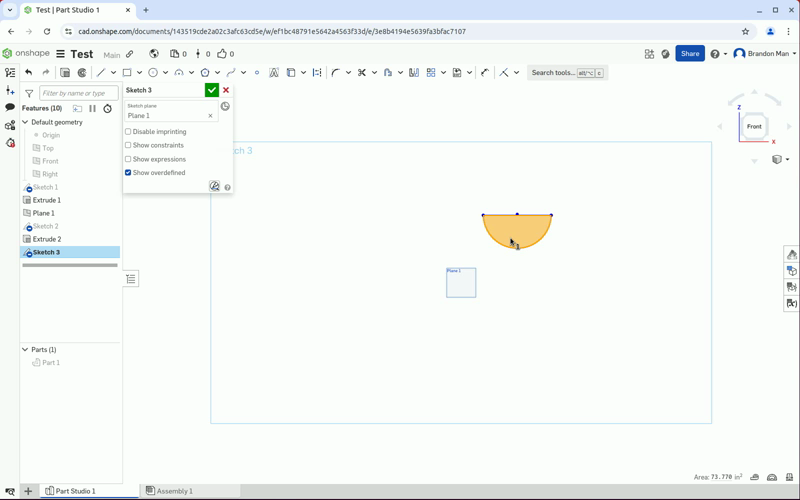
mouse_move(73, 352)
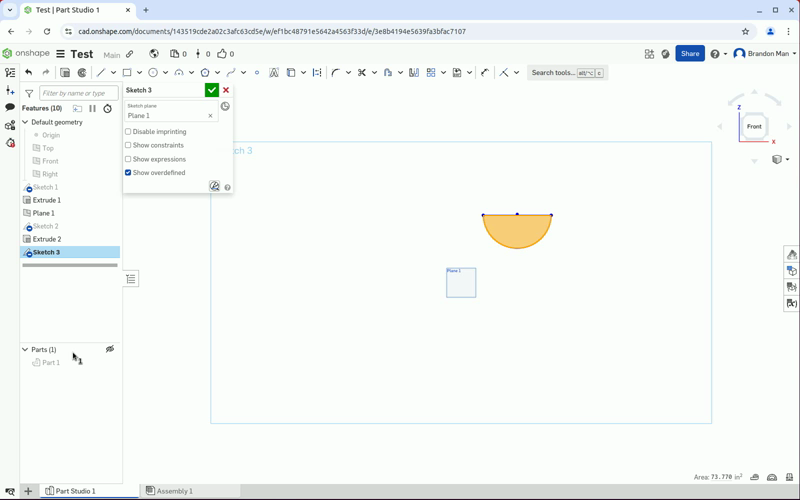
key(shift+y)
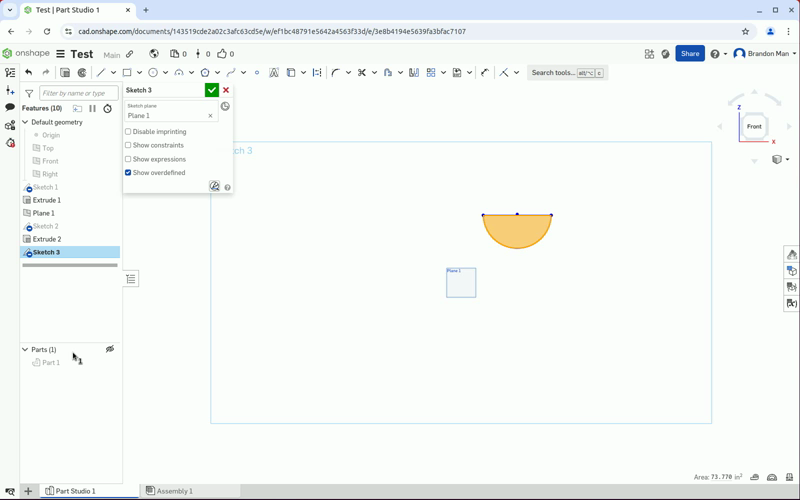
key(shift+e)
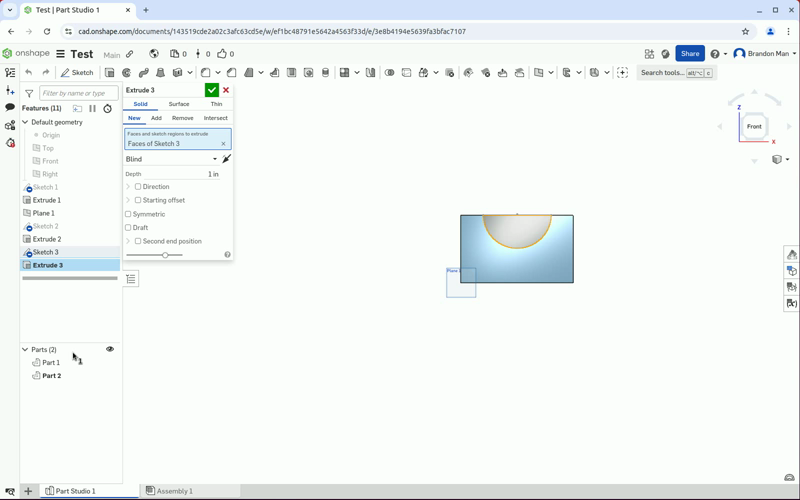
mouse_move(143, 106)
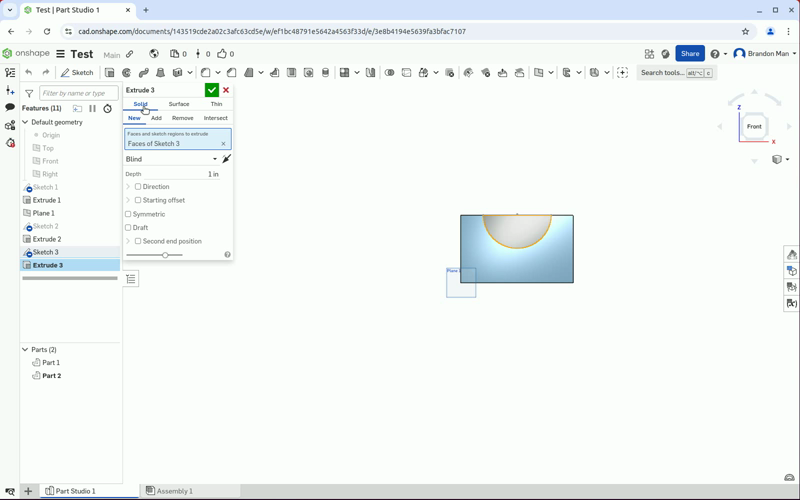
click(143, 106)
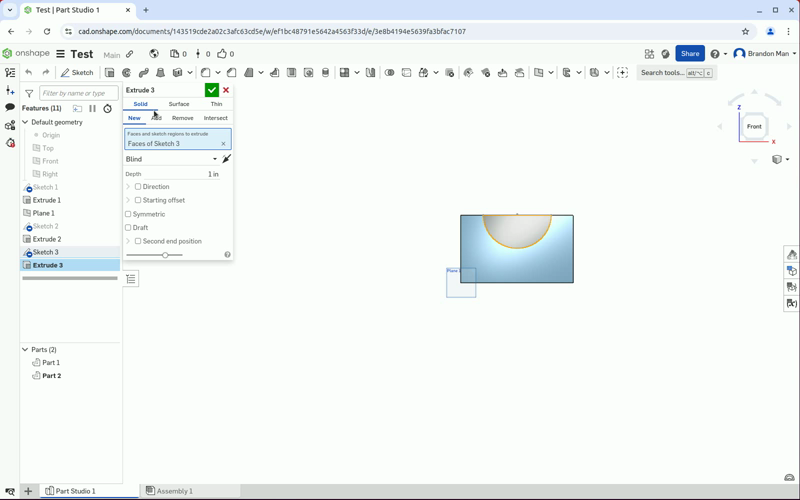
mouse_move(186, 120)
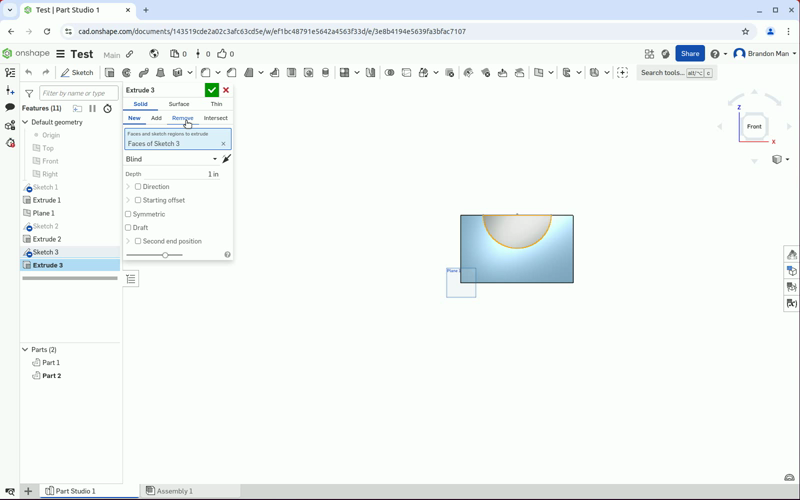
click(186, 120)
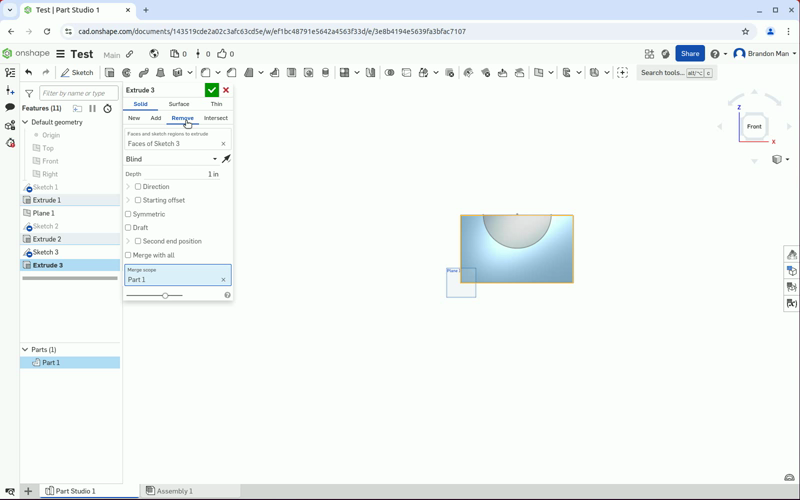
key(tab, 4)
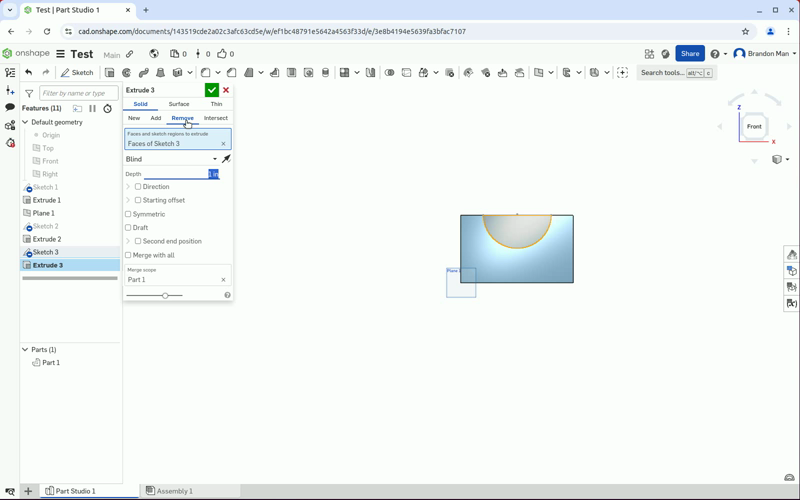
text(9.147)
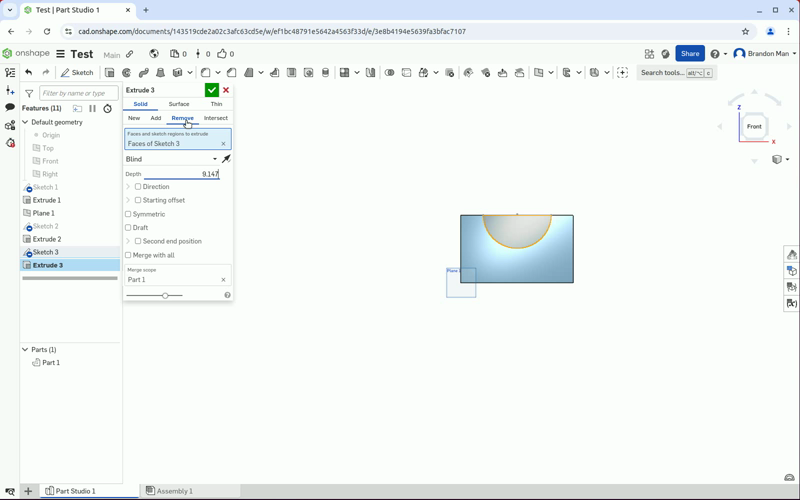
key(tab, 6)
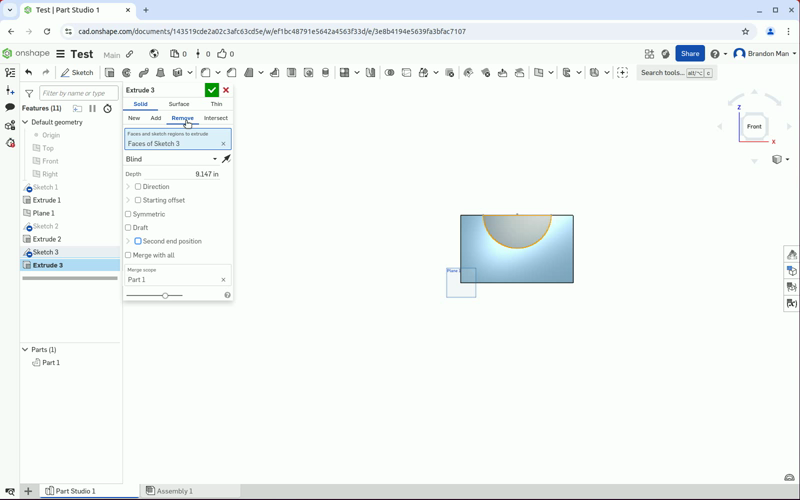
key(space)
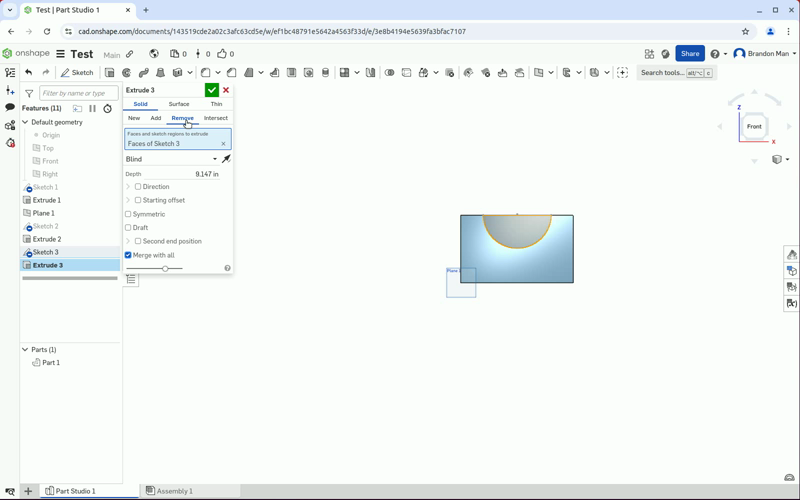
key(enter)
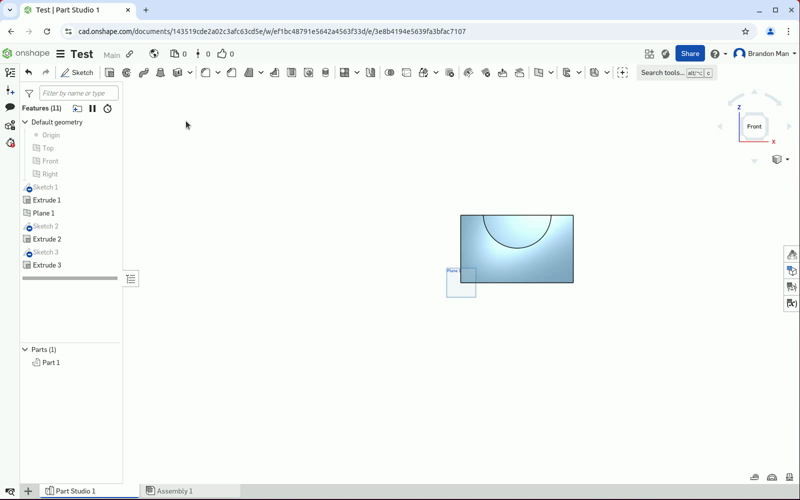
key(shift+h)
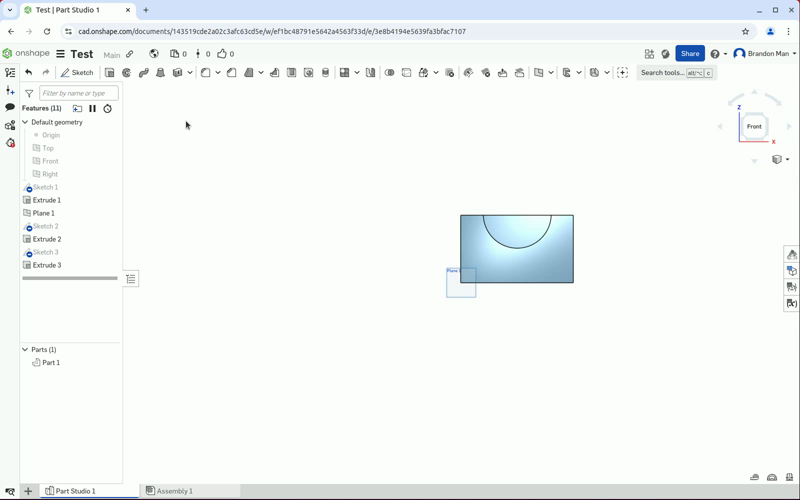
key(shift+h)
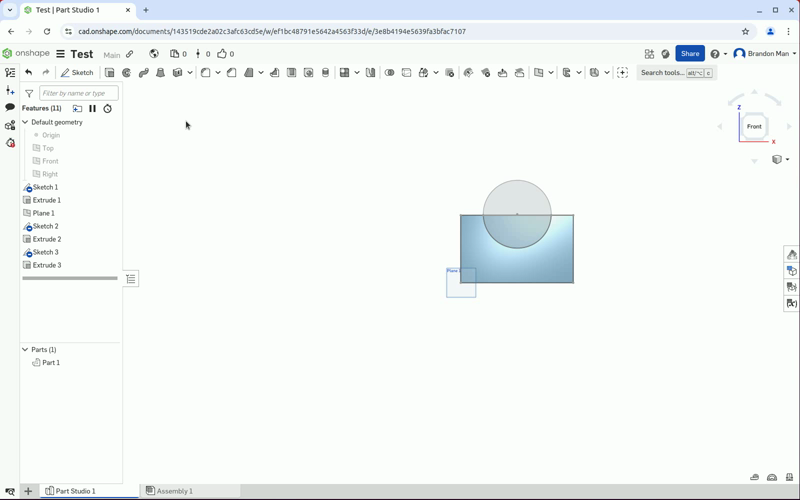
key(shift+7)
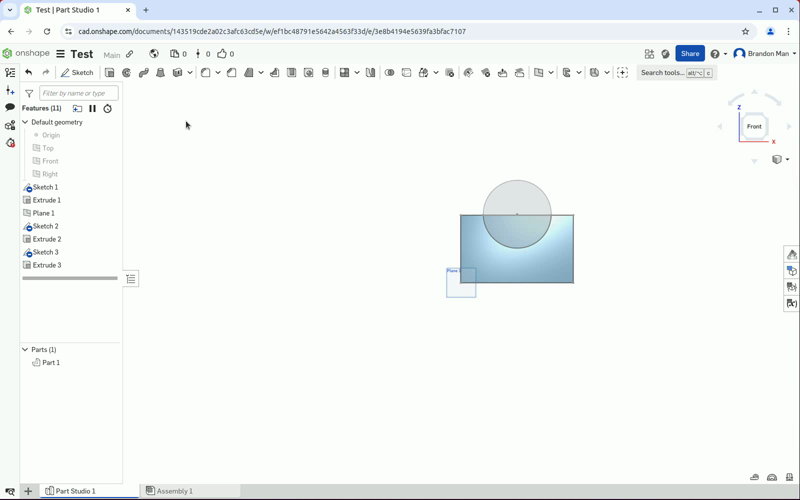
key(left, 2)
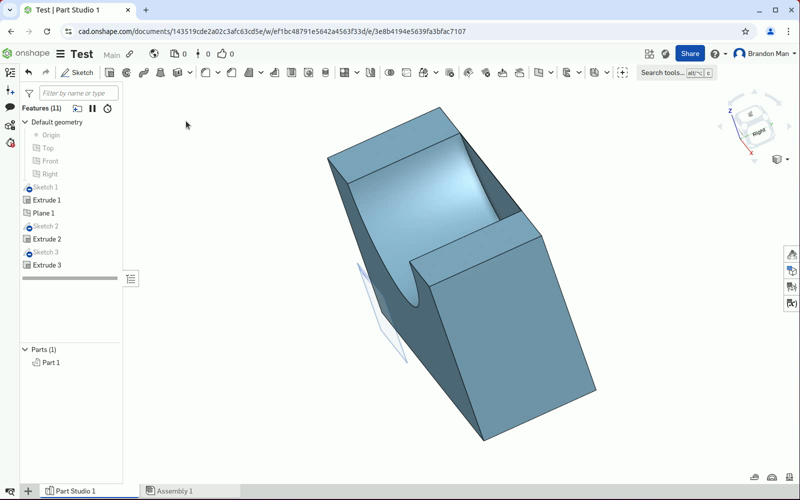
key(down, 2)
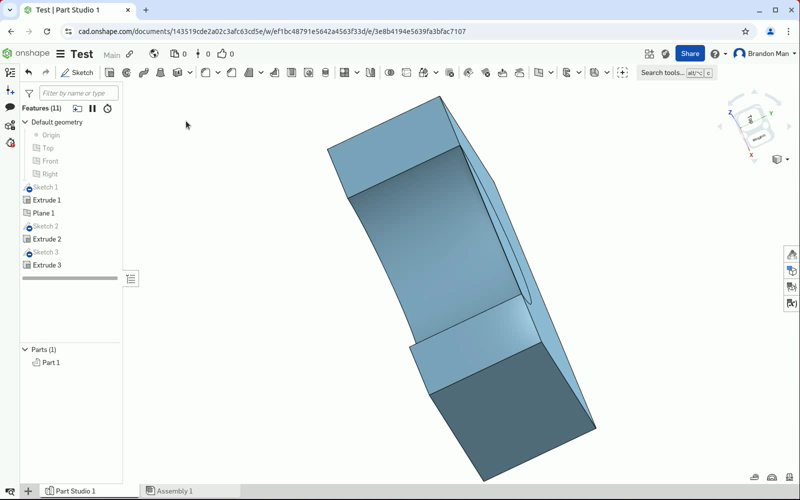
key(up, 2)
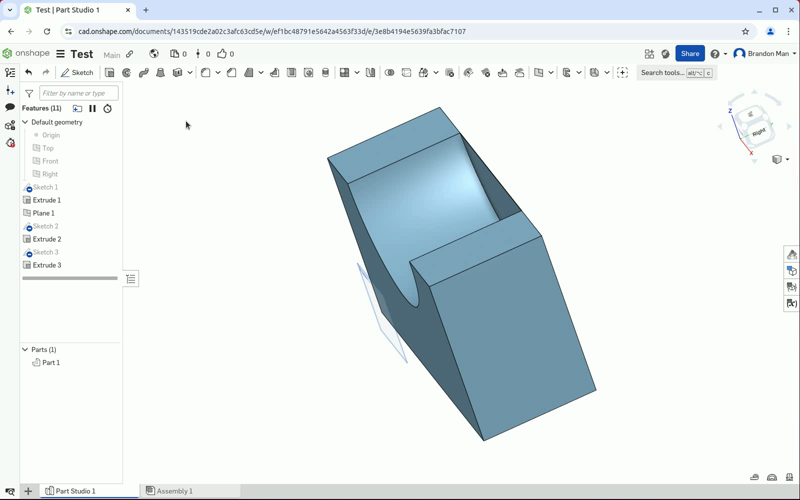
key(right, 2)
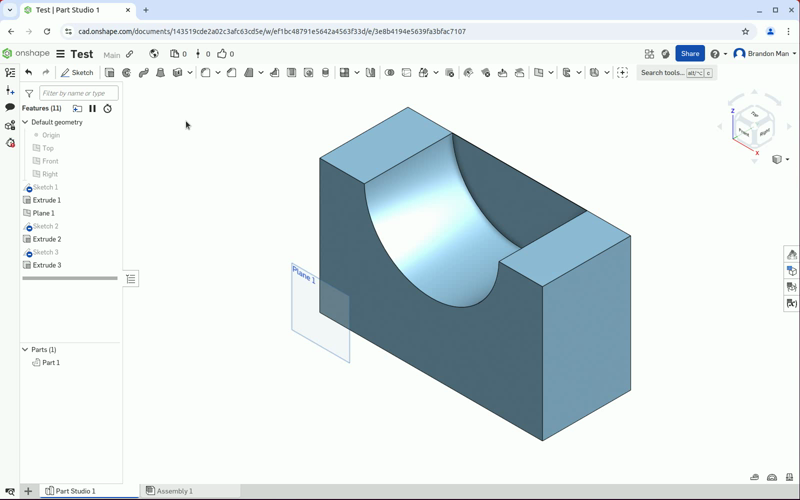
mouse_move(73, 189)
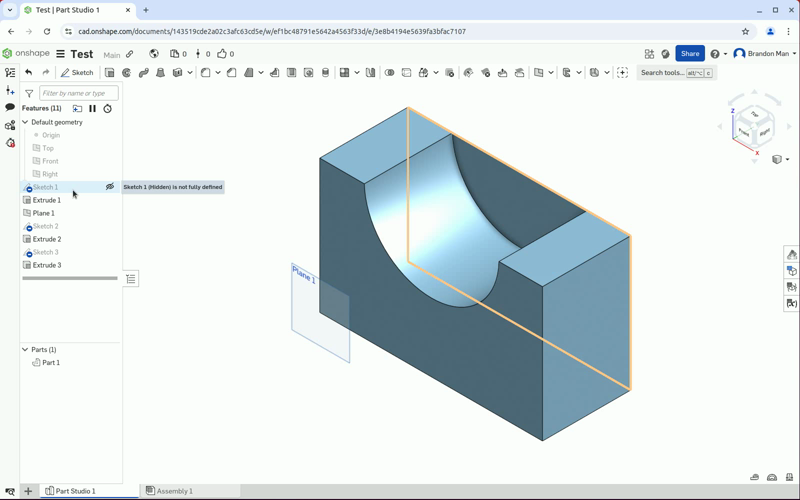
click(73, 189)